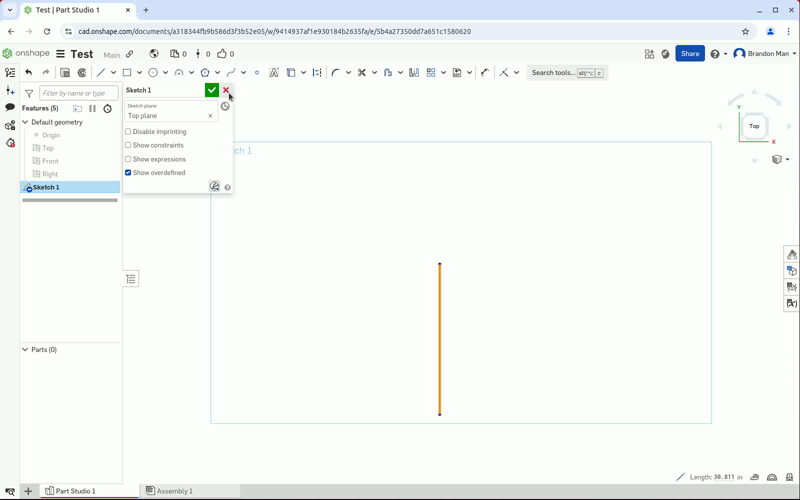
key(shift+h)
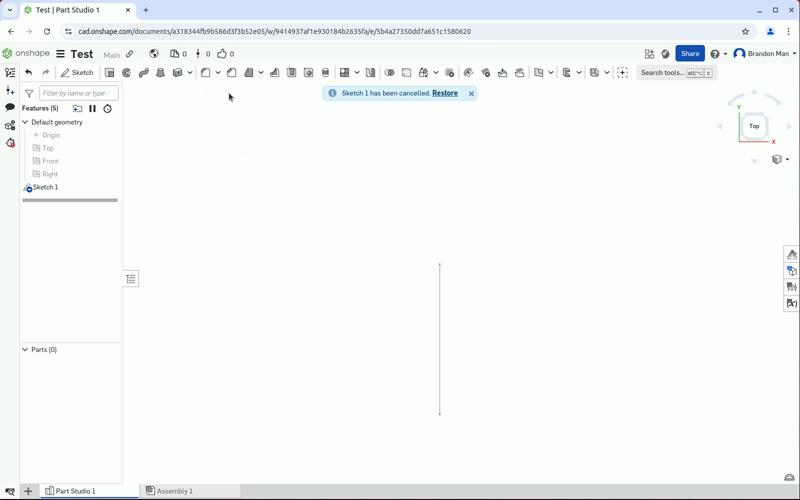
key(shift+s)
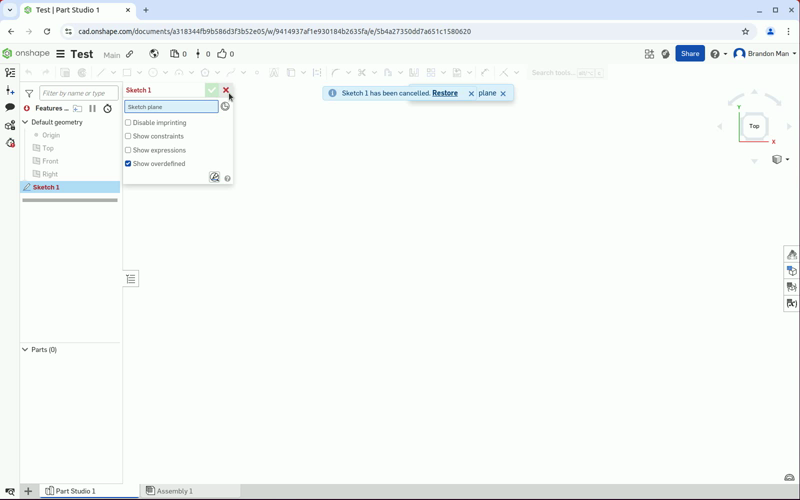
mouse_move(73, 150)
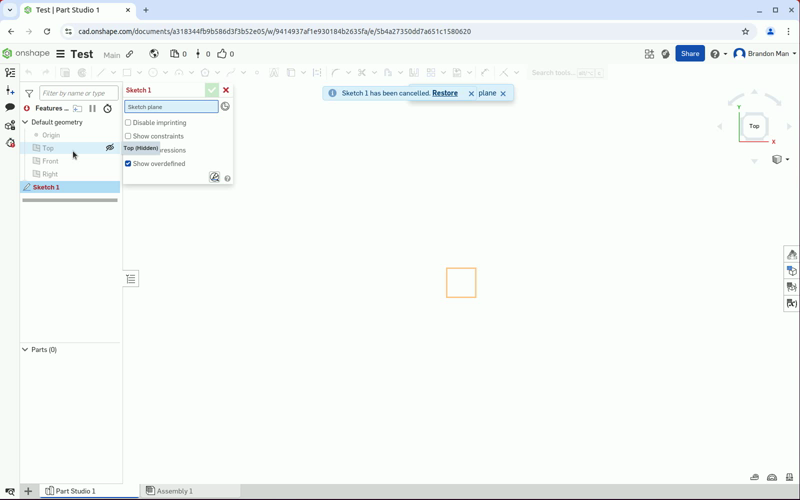
click(73, 150)
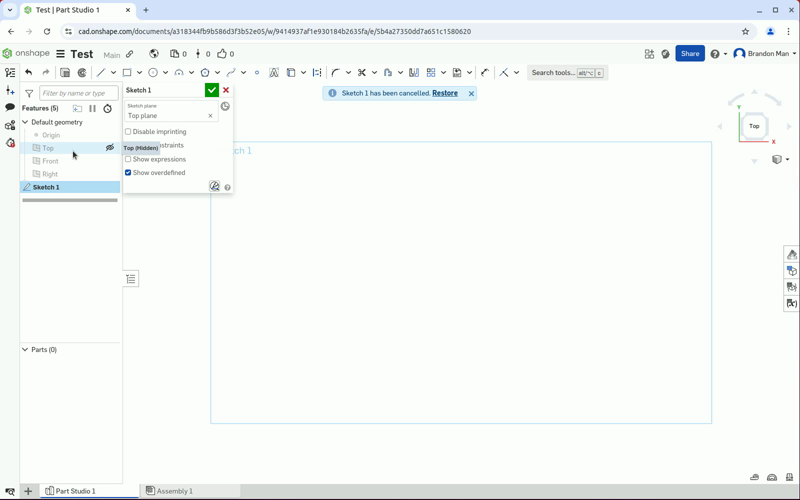
mouse_move(73, 352)
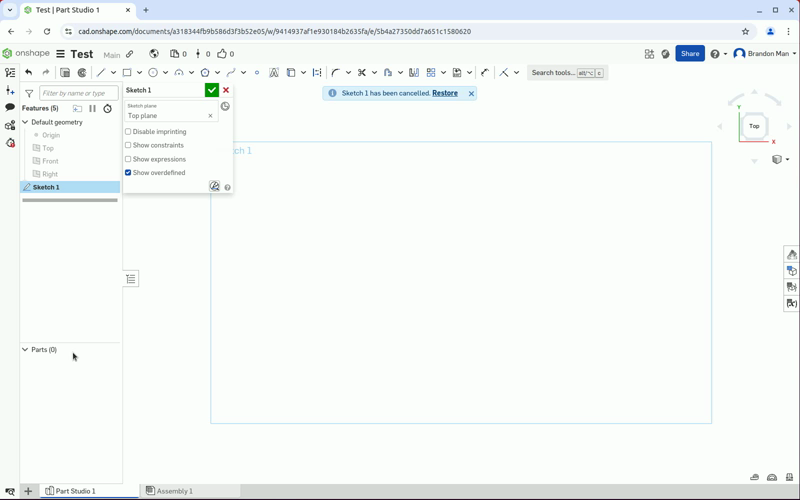
key(y)
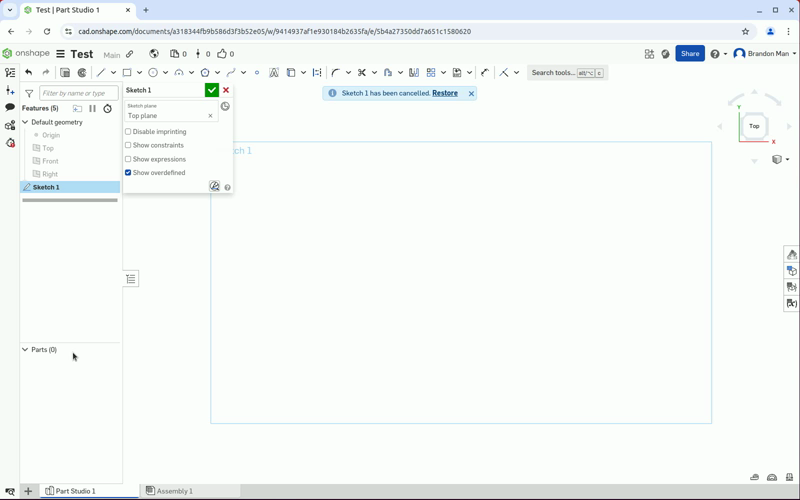
key(l)
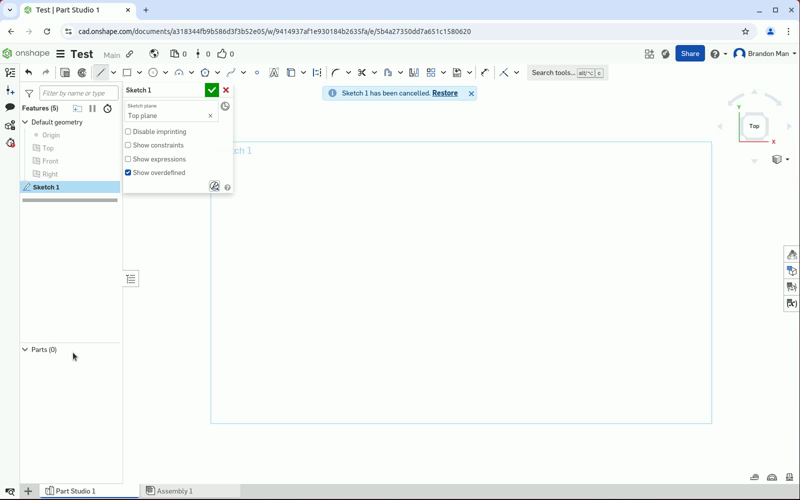
key_down(shift)
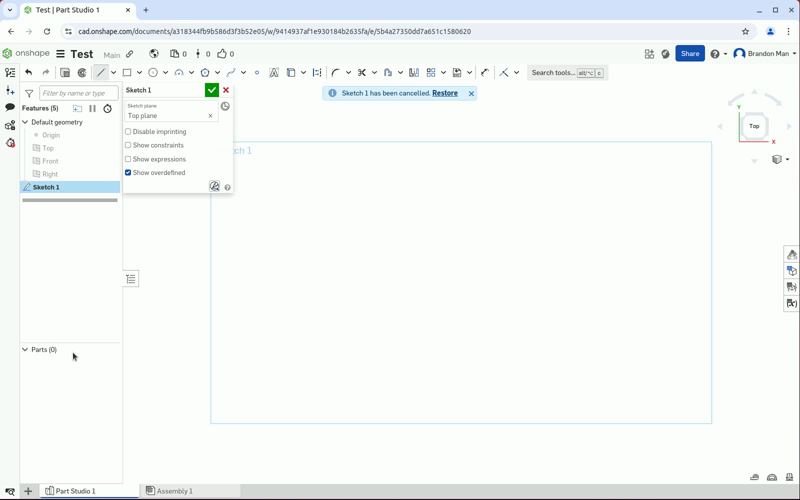
mouse_move(418, 329)
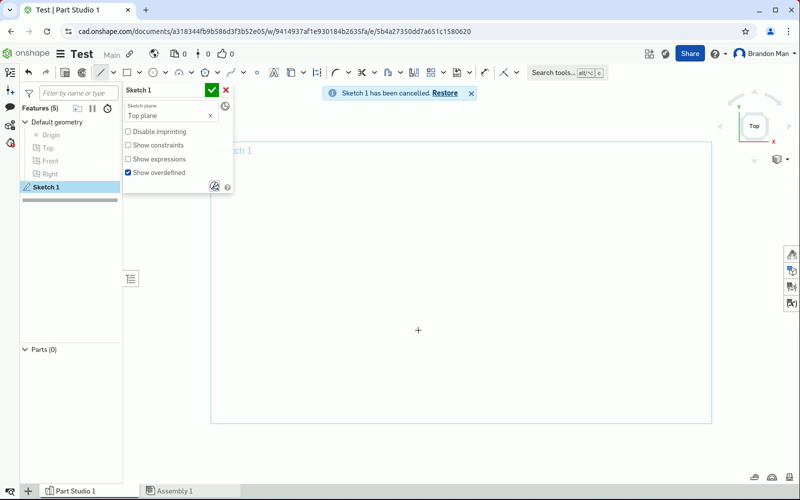
click(418, 329)
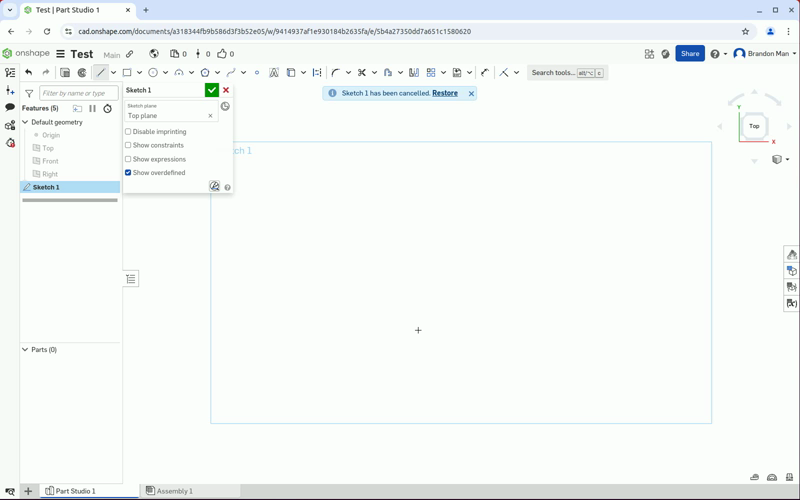
key_up(shift)
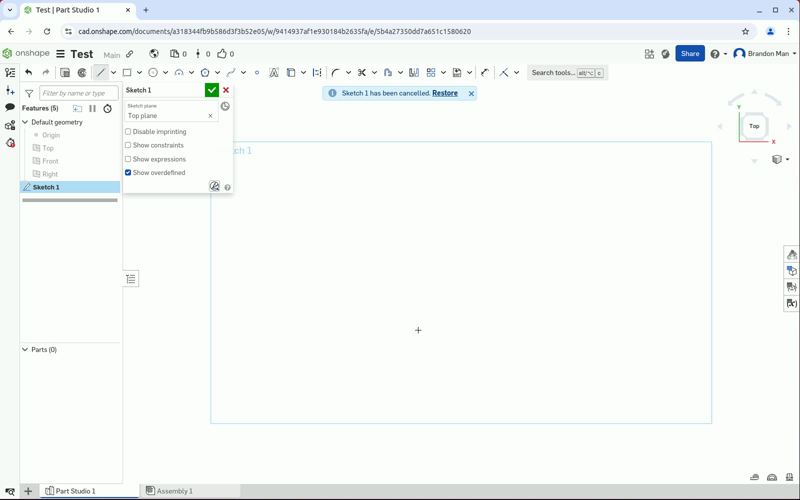
key_down(shift)
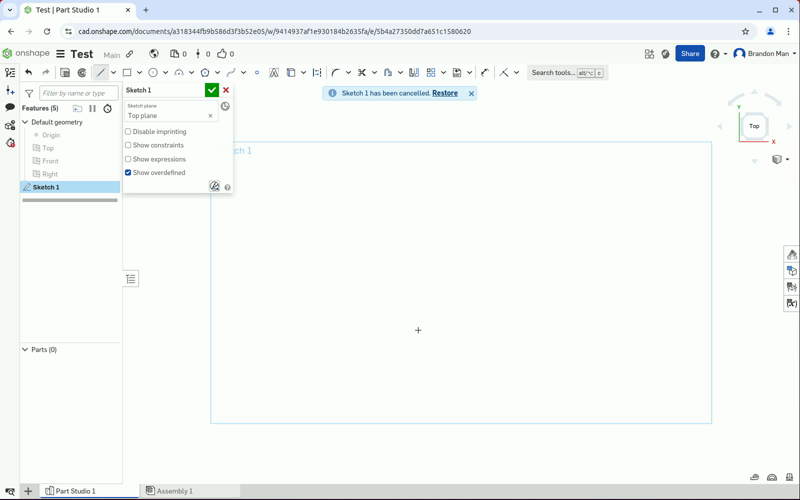
mouse_move(531, 329)
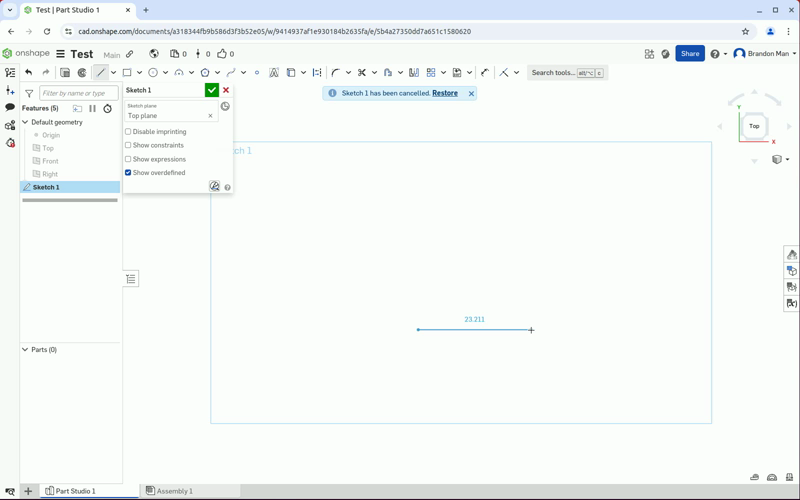
click(531, 329)
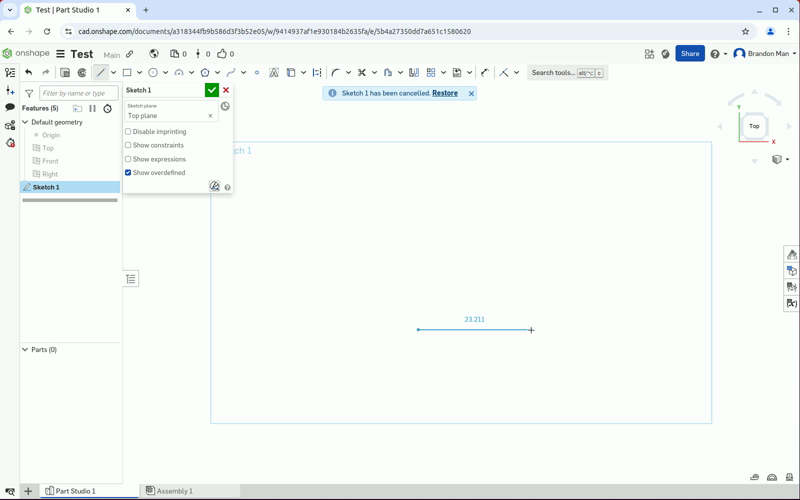
key_up(shift)
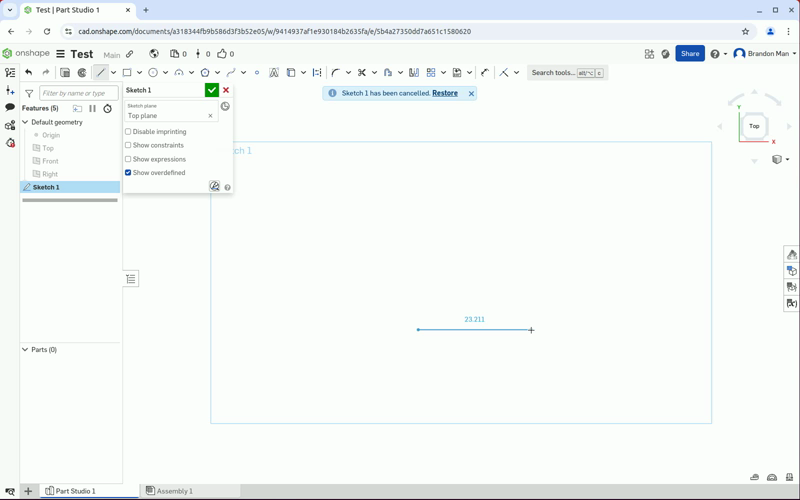
key_down(shift)
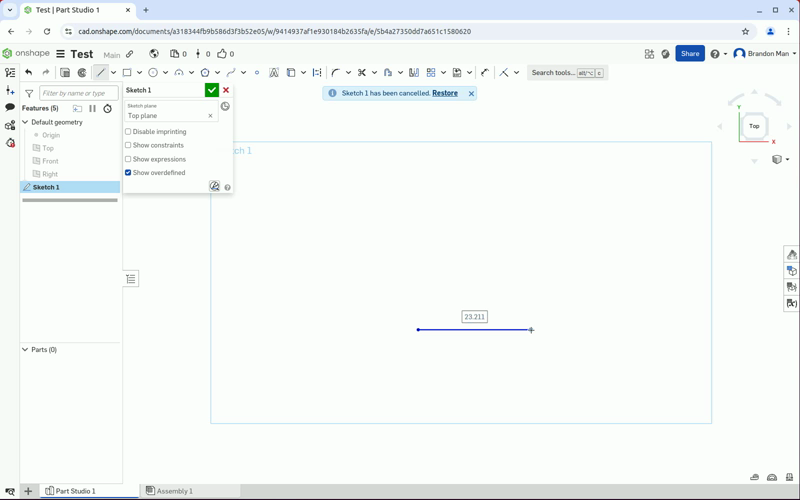
mouse_move(531, 217)
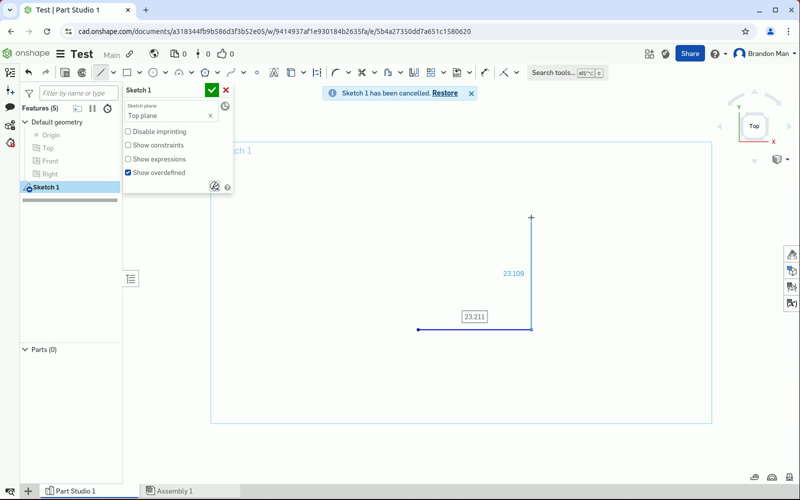
click(531, 217)
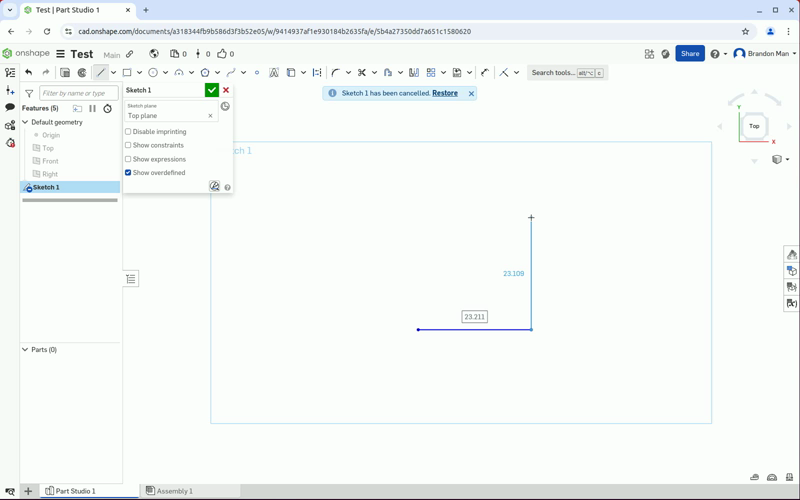
key_up(shift)
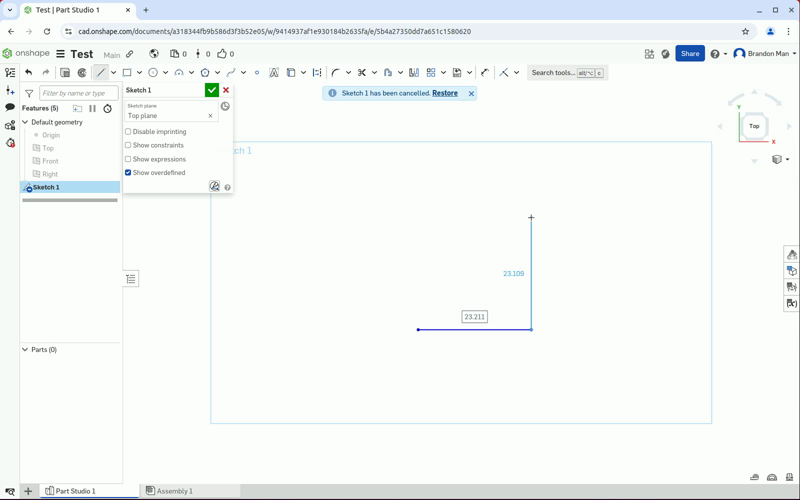
key_down(shift)
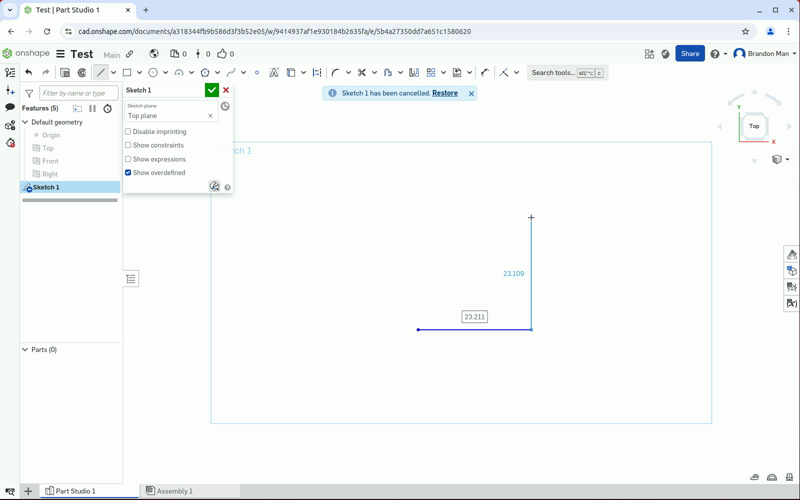
mouse_move(418, 217)
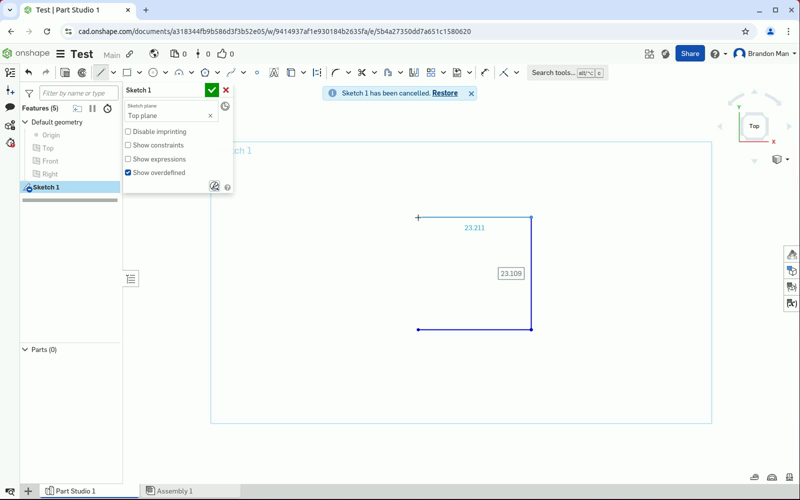
click(418, 217)
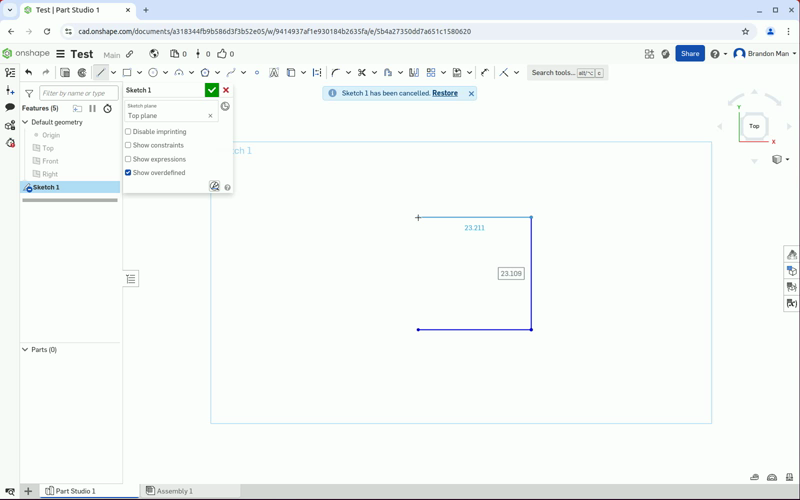
key_up(shift)
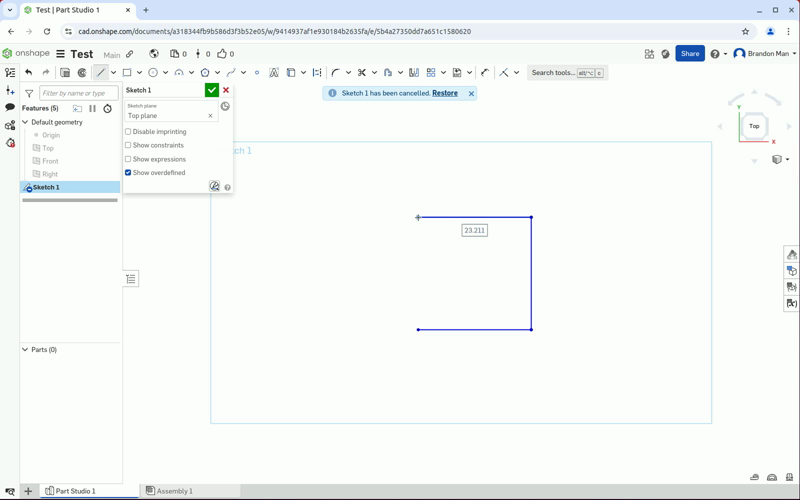
key_down(shift)
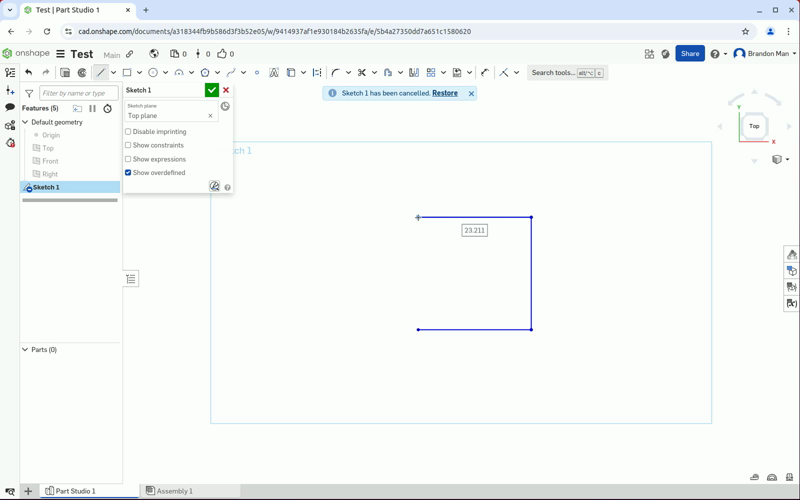
mouse_move(448, 217)
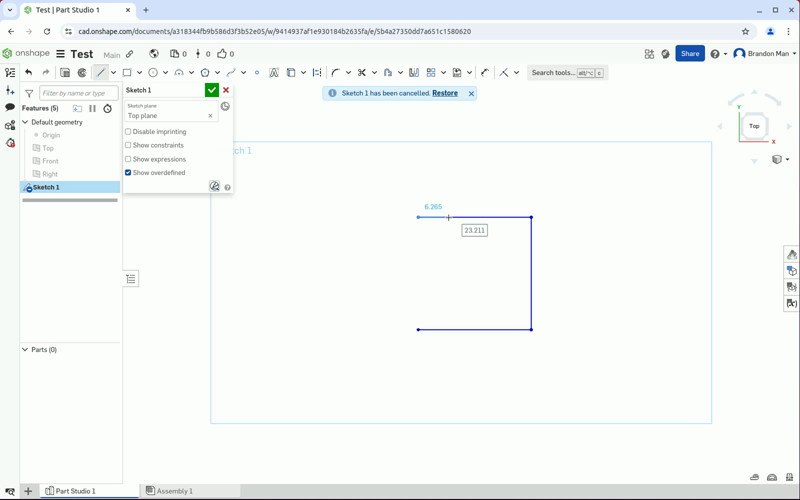
mouse_move(418, 273)
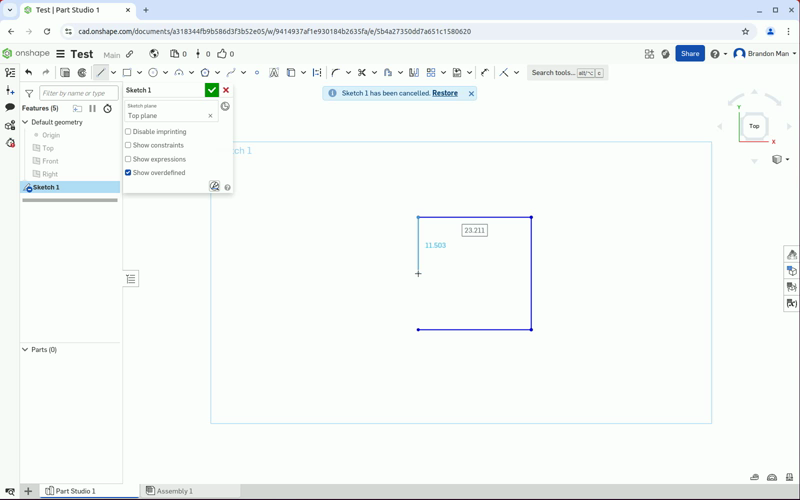
click(418, 273)
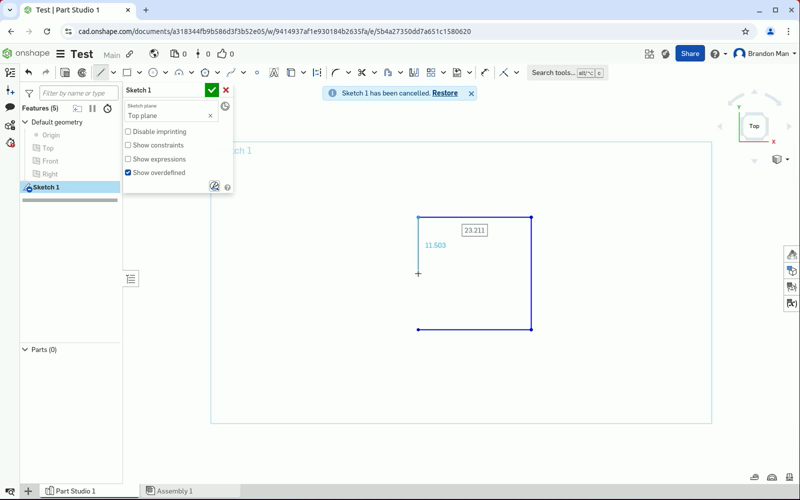
key_up(shift)
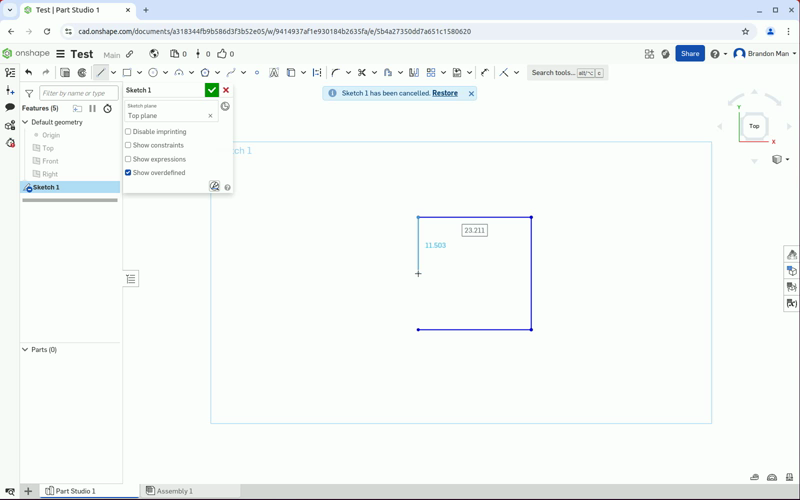
mouse_move(448, 273)
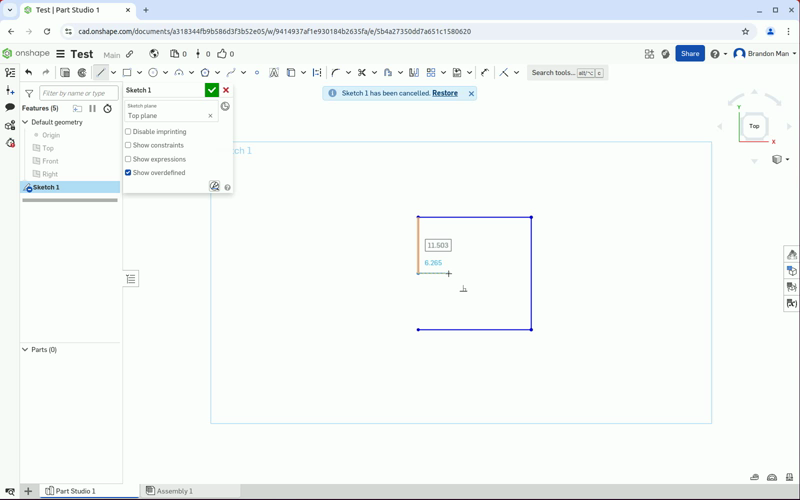
key_down(shift)
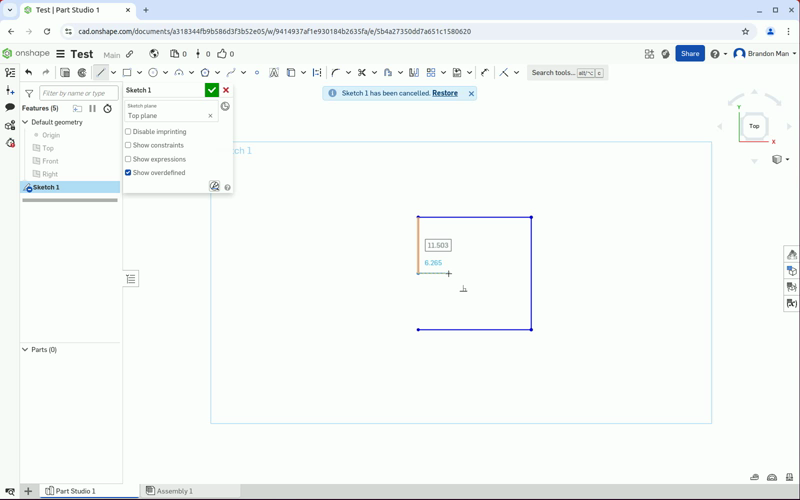
mouse_move(418, 329)
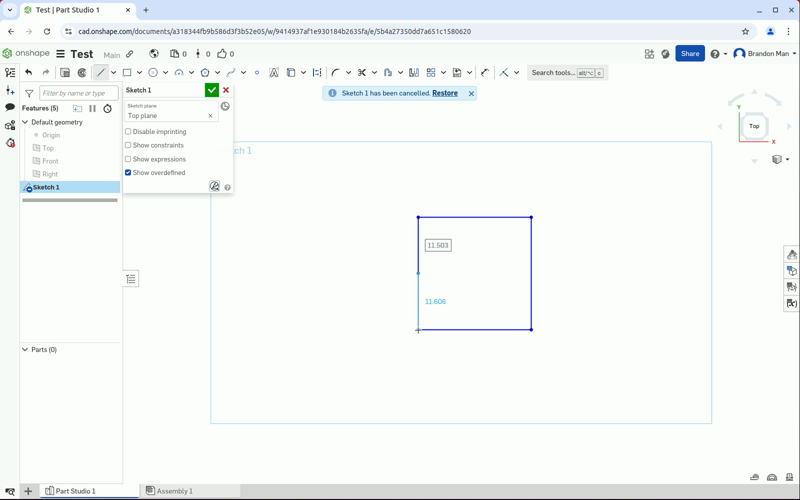
key_up(shift)
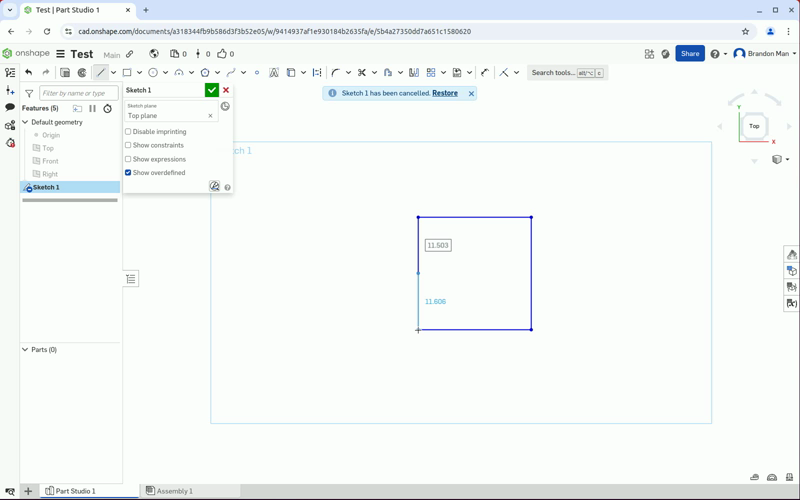
click(418, 329)
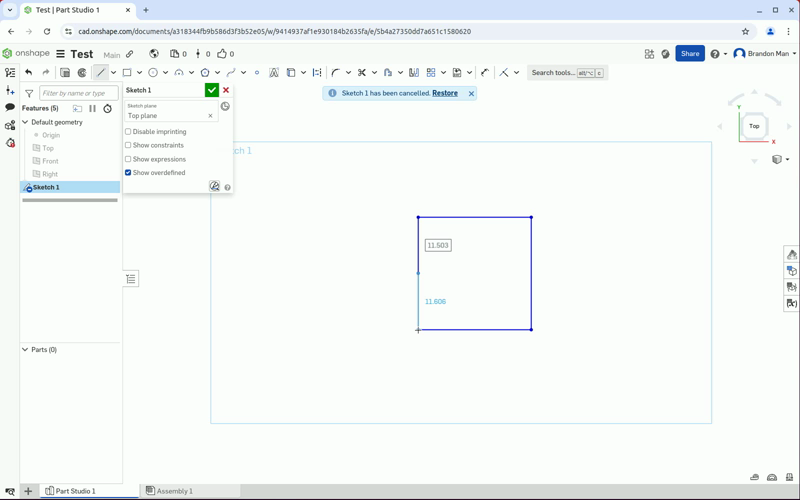
key(esc)
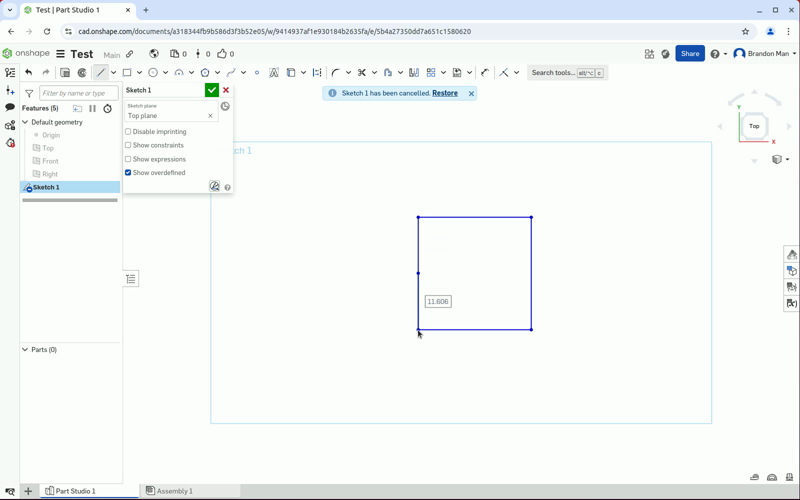
key(c)
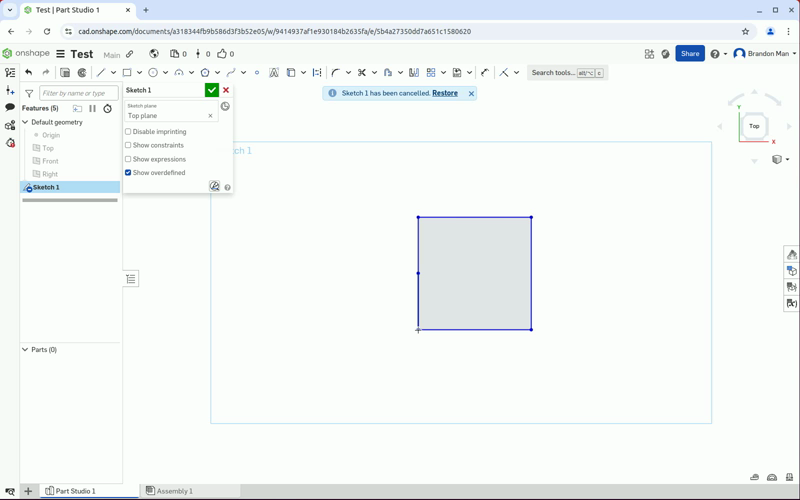
key_down(shift)
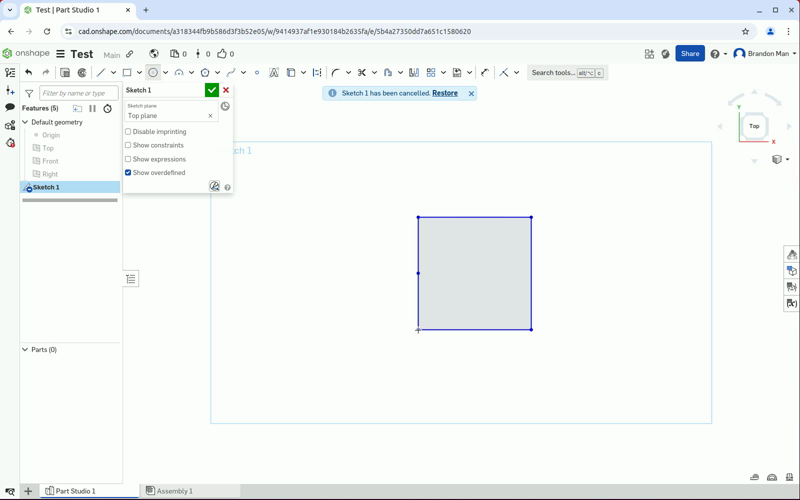
mouse_move(475, 273)
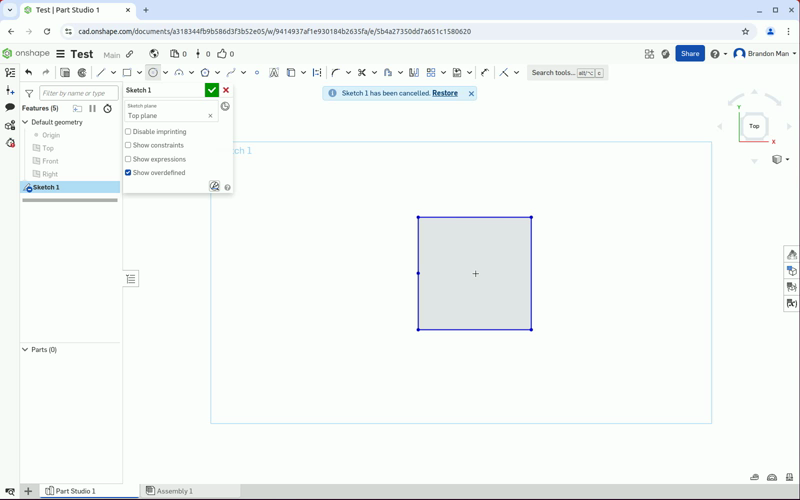
click(475, 273)
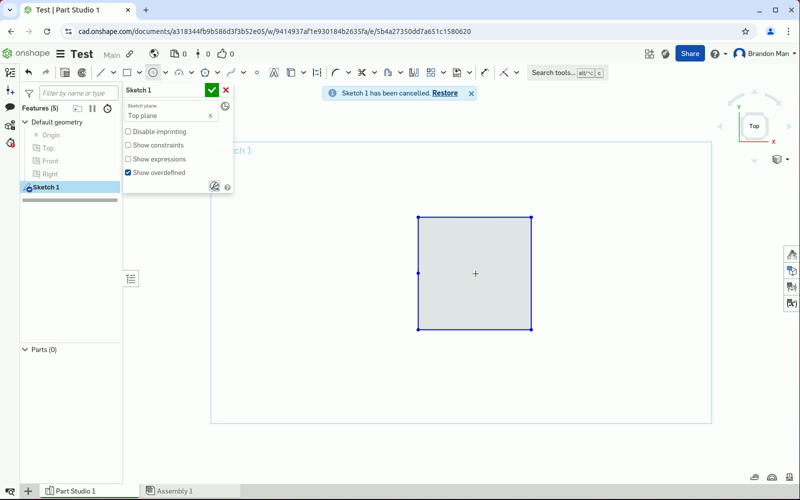
key_up(shift)
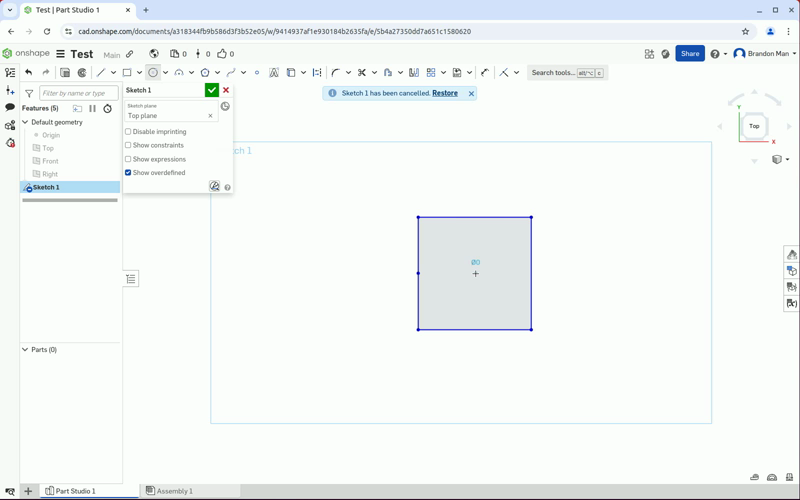
mouse_move(489, 273)
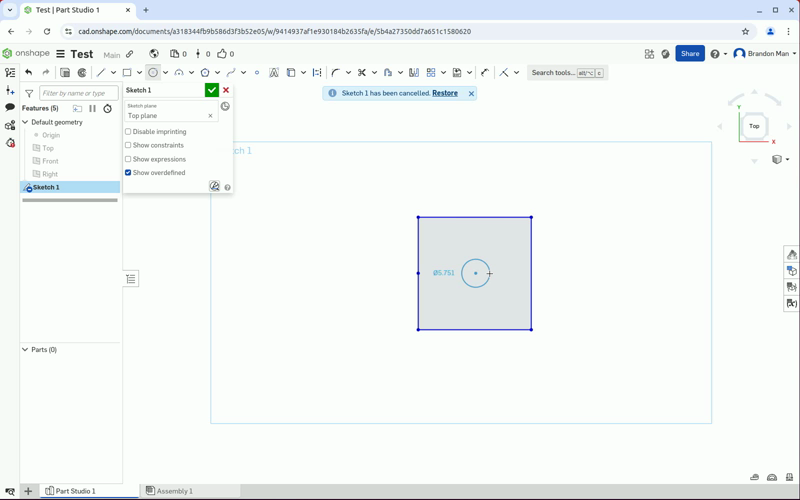
click(489, 273)
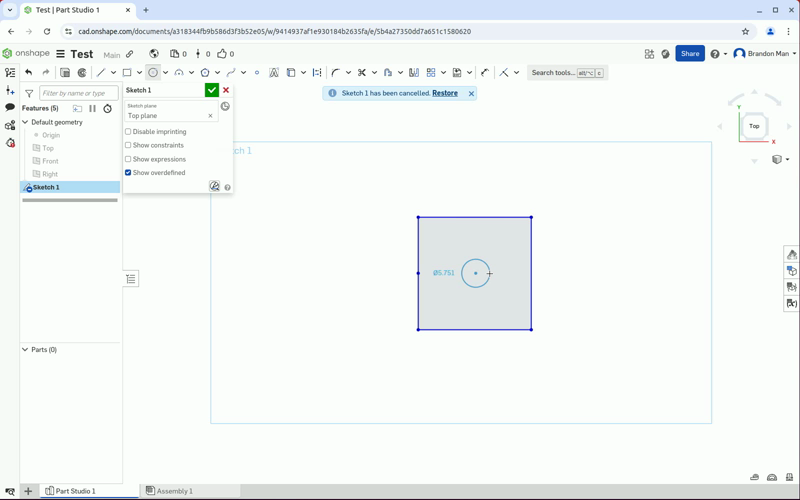
key(esc)
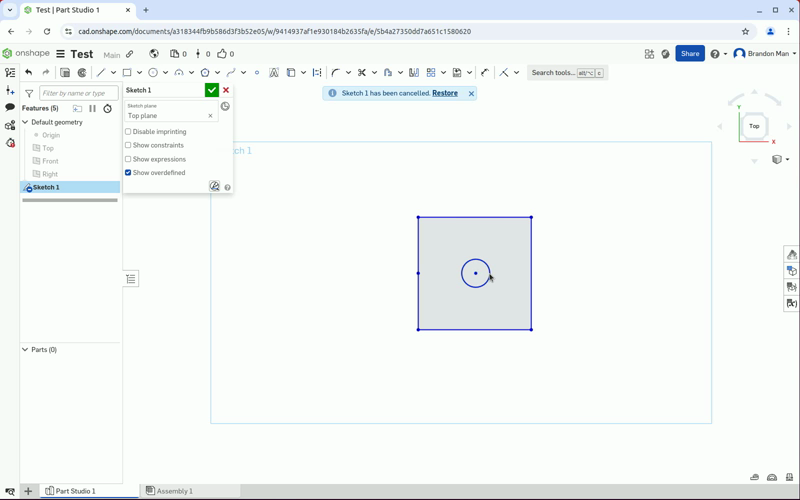
mouse_move(470, 248)
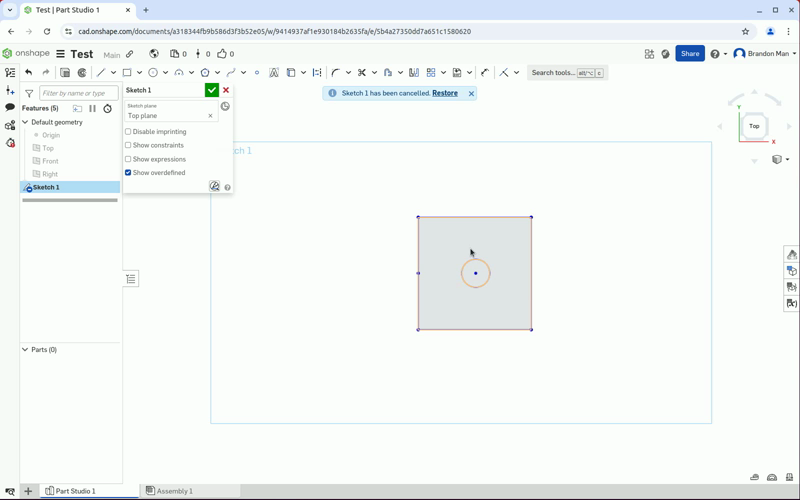
click(470, 248)
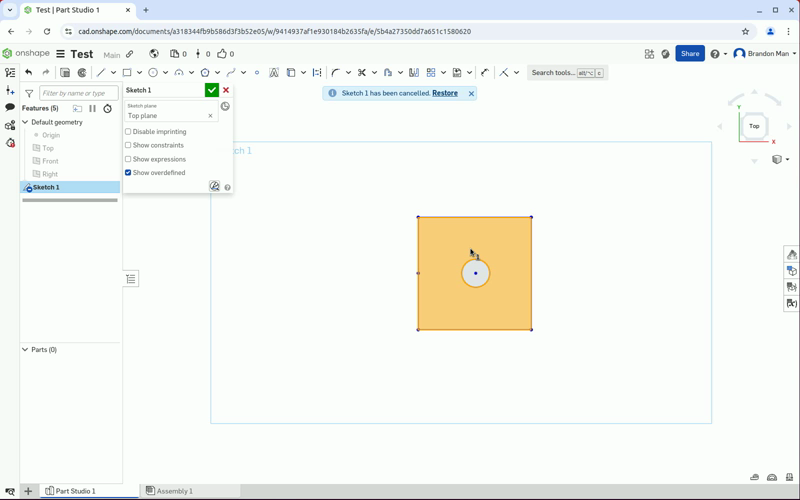
mouse_move(73, 352)
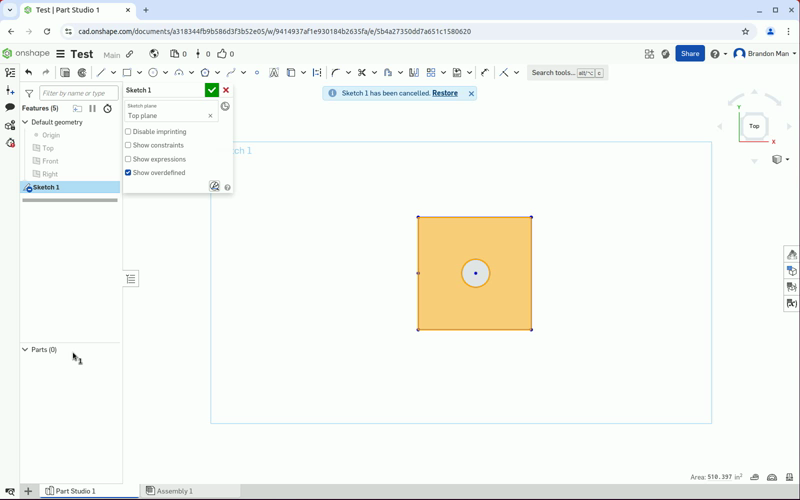
key(shift+y)
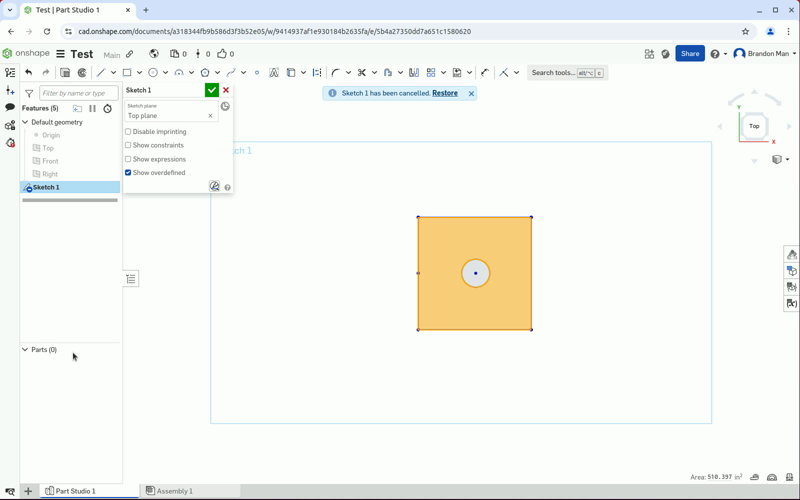
key(shift+e)
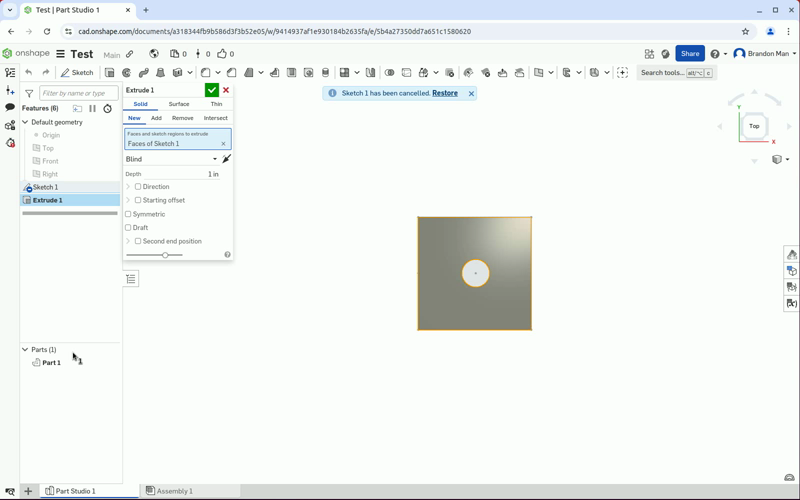
mouse_move(143, 106)
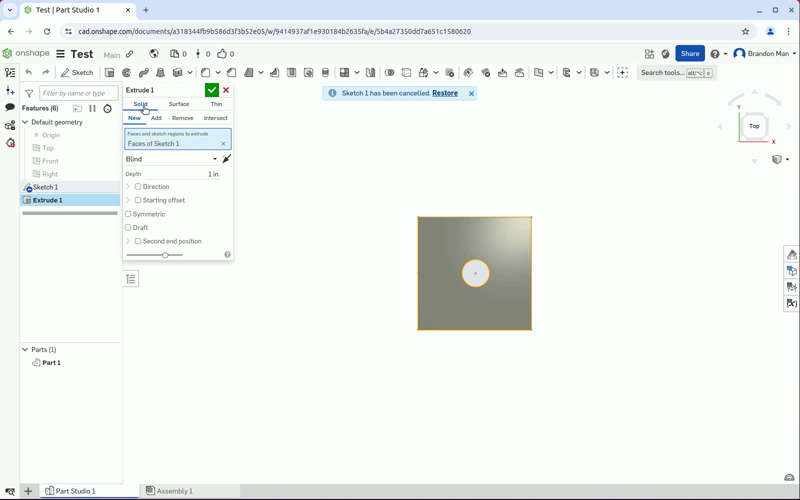
click(143, 106)
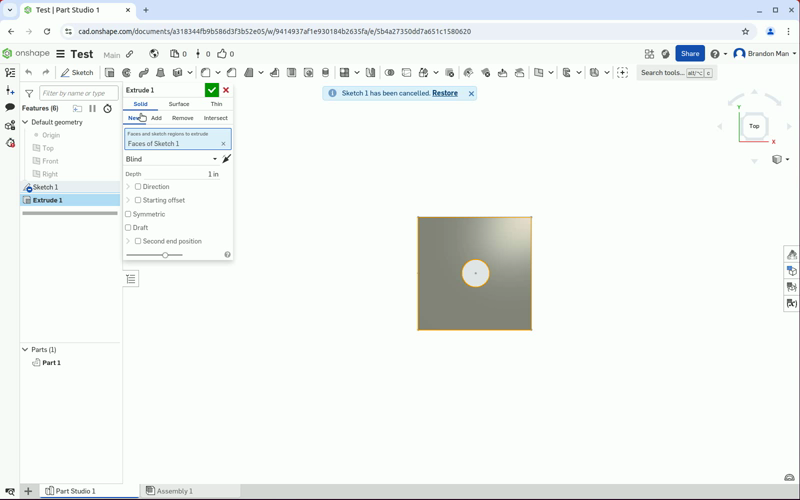
mouse_move(137, 120)
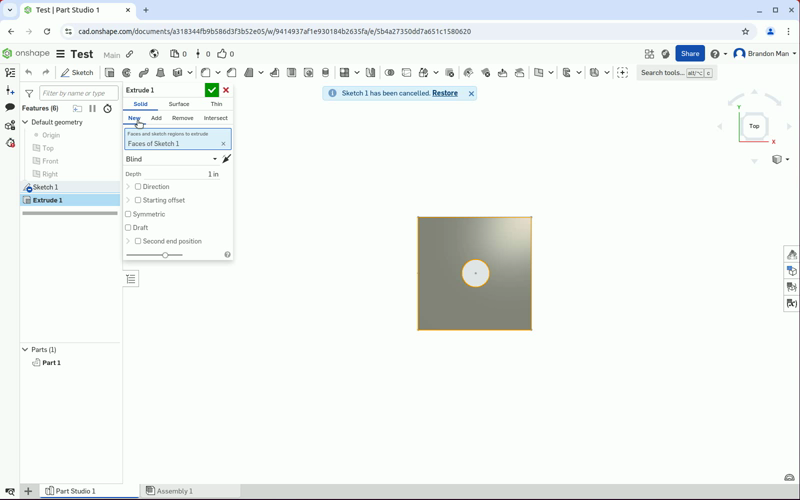
click(137, 120)
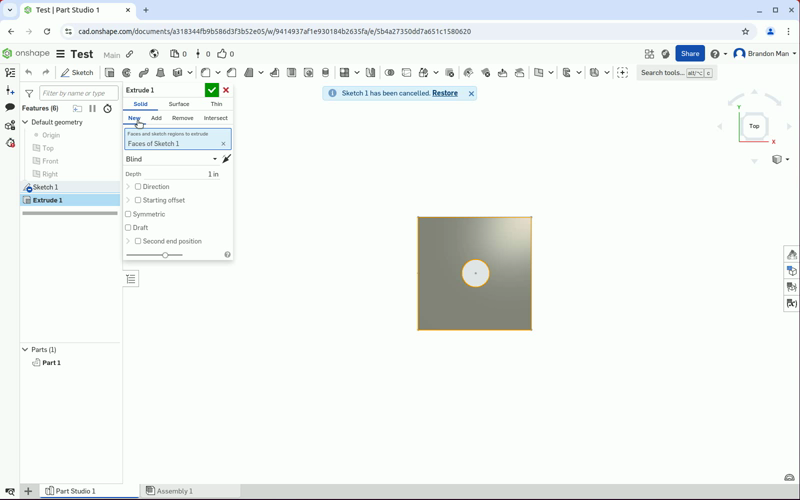
key(tab, 4)
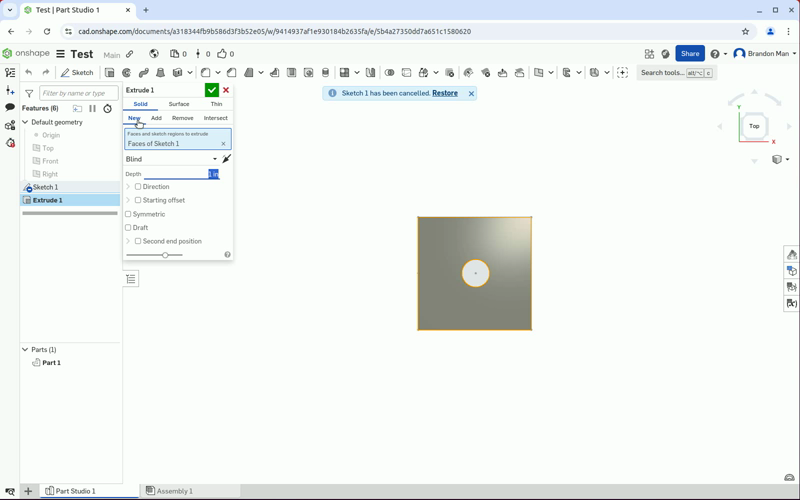
text(23.108)
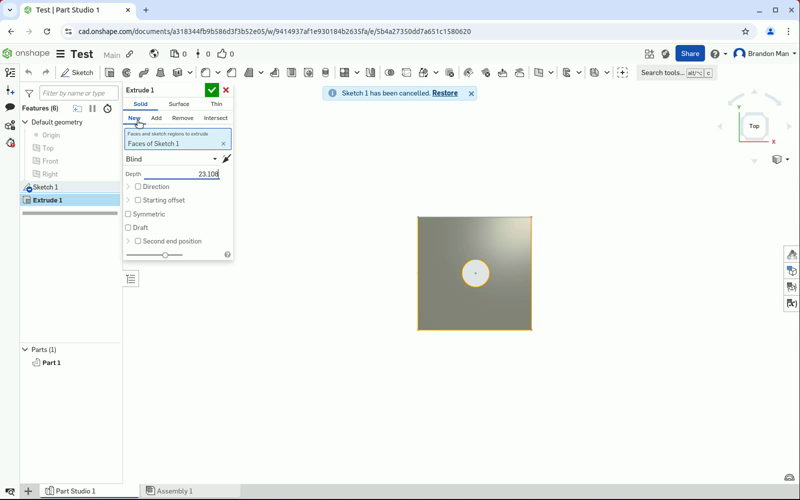
key(enter)
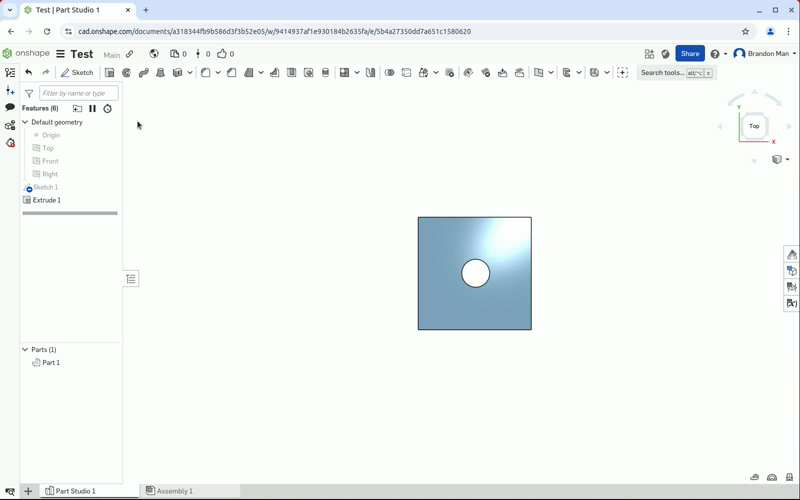
key(shift+h)
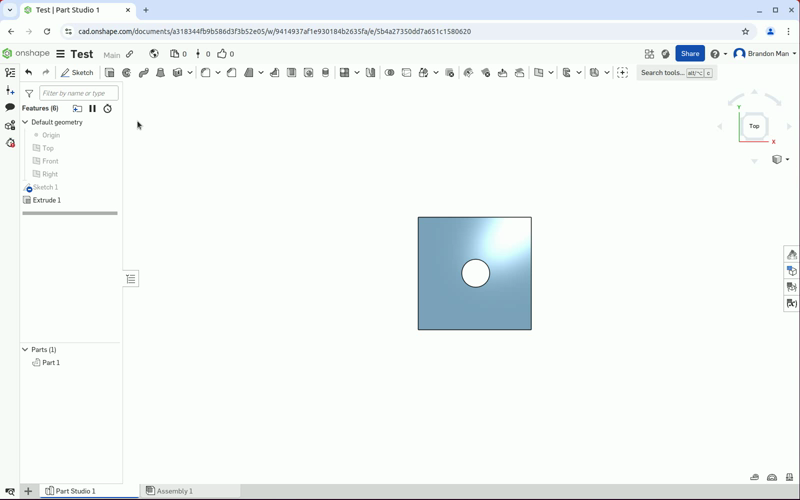
key(shift+h)
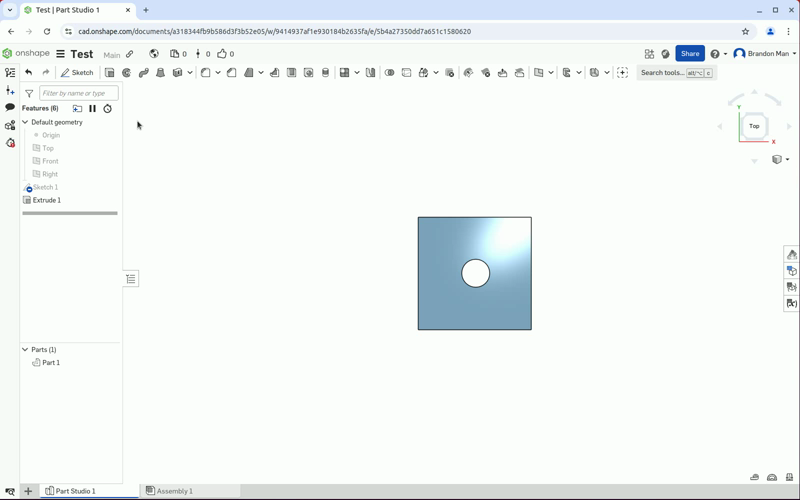
mouse_move(73, 189)
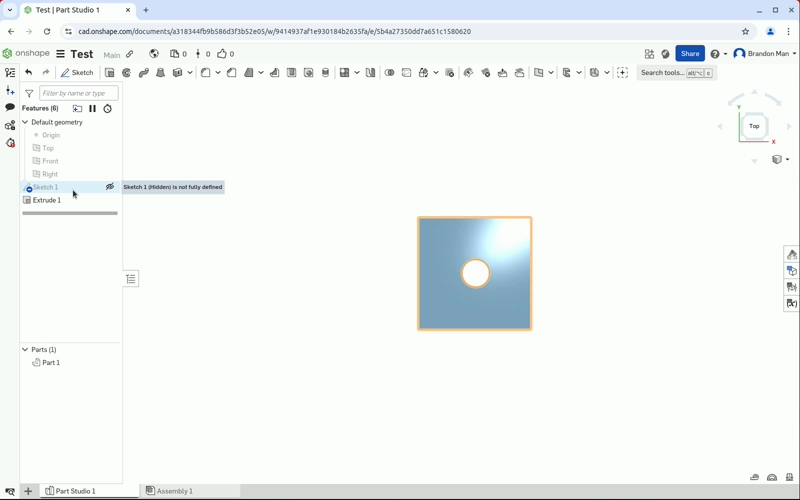
click(73, 189)
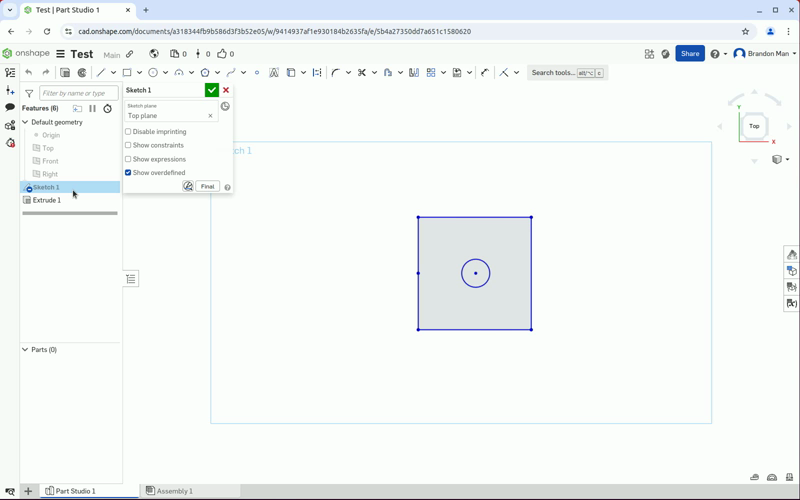
mouse_move(229, 92)
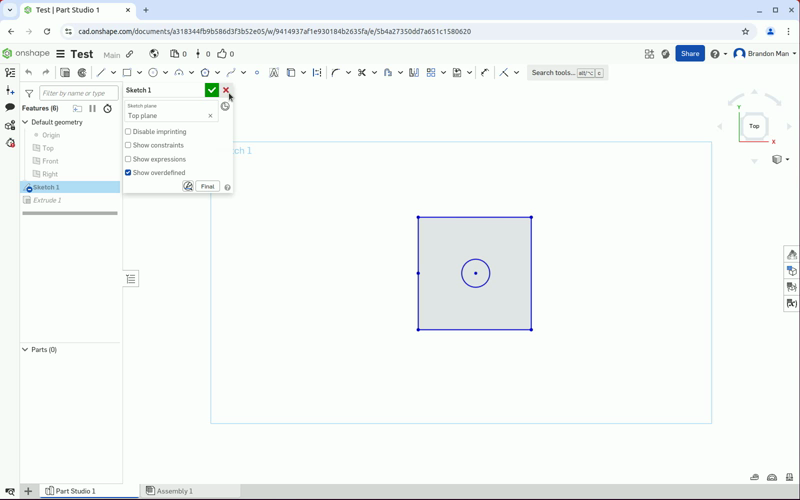
click(229, 92)
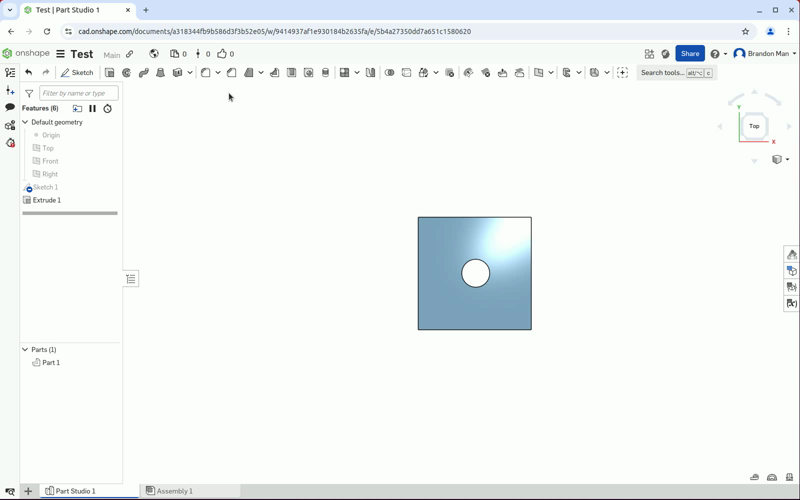
mouse_move(73, 352)
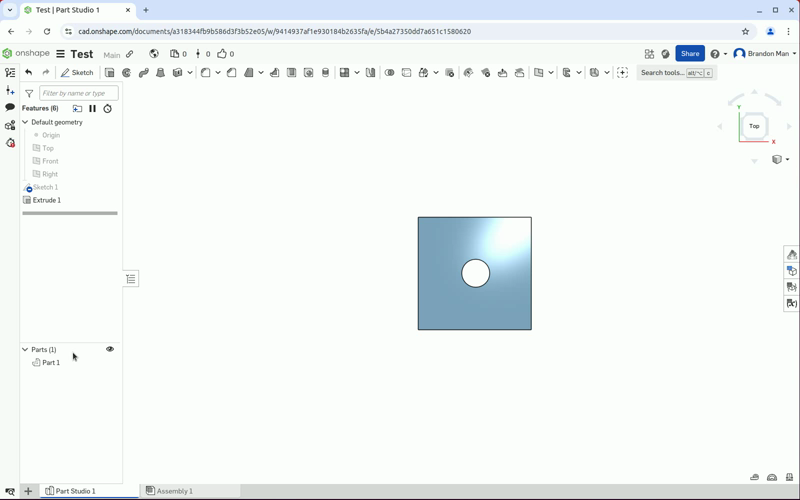
key(y)
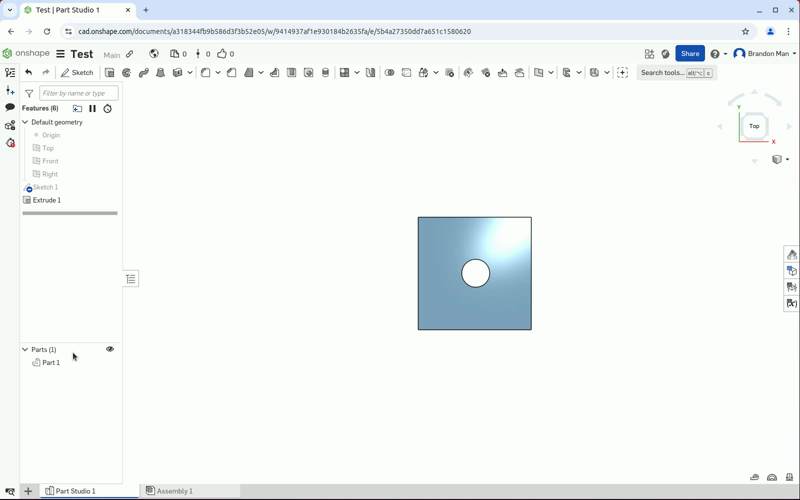
key(shift+p)
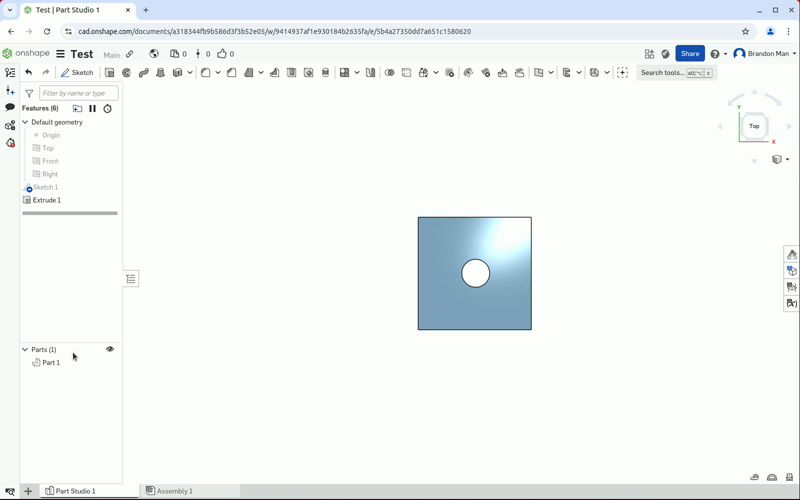
key(space)
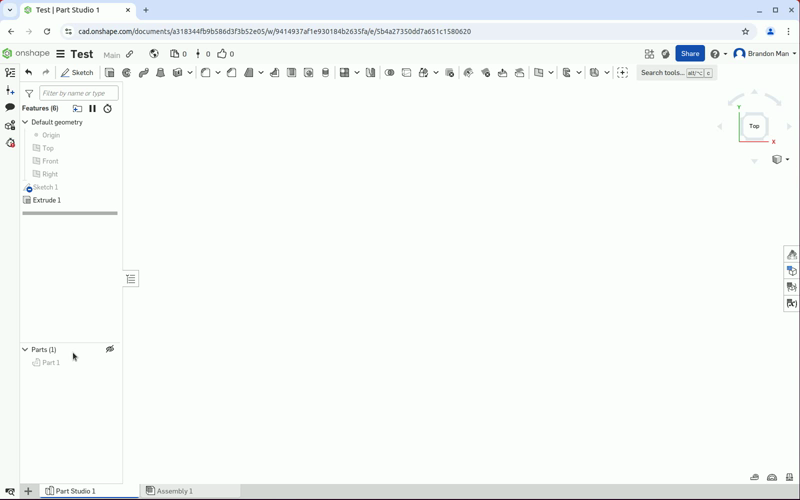
key_down(shift)
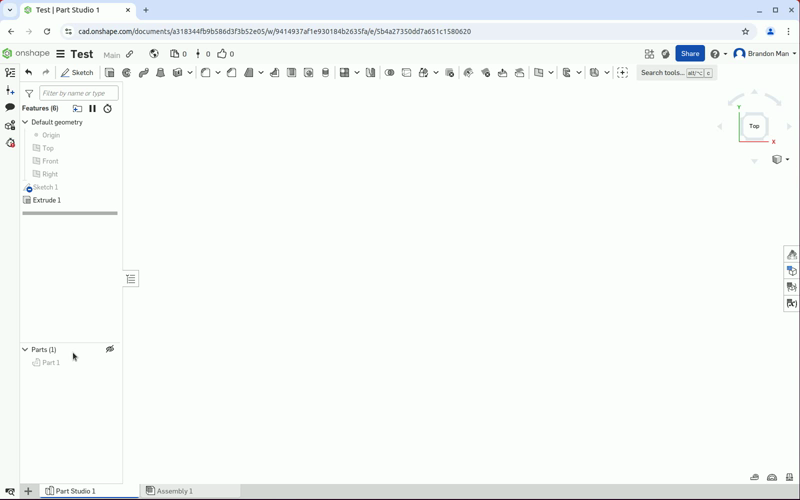
key(up)
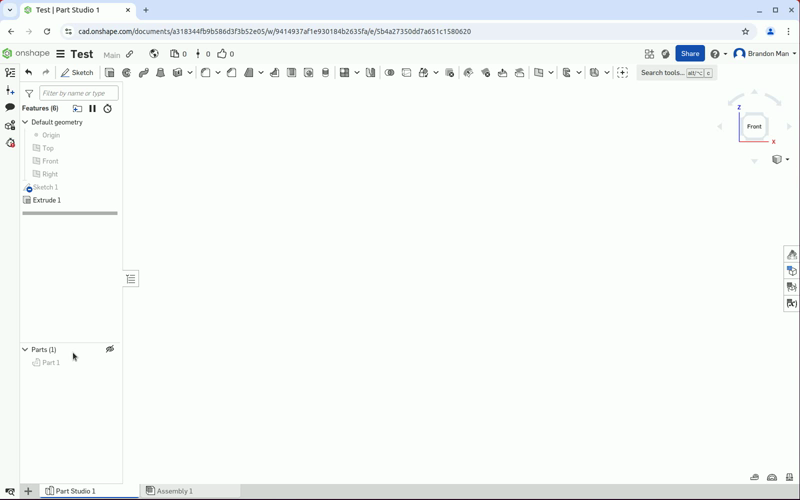
key_up(shift)
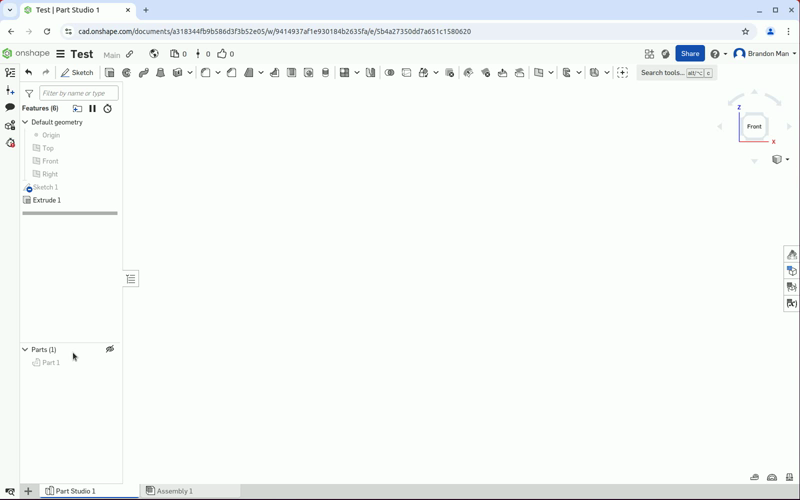
key(space)
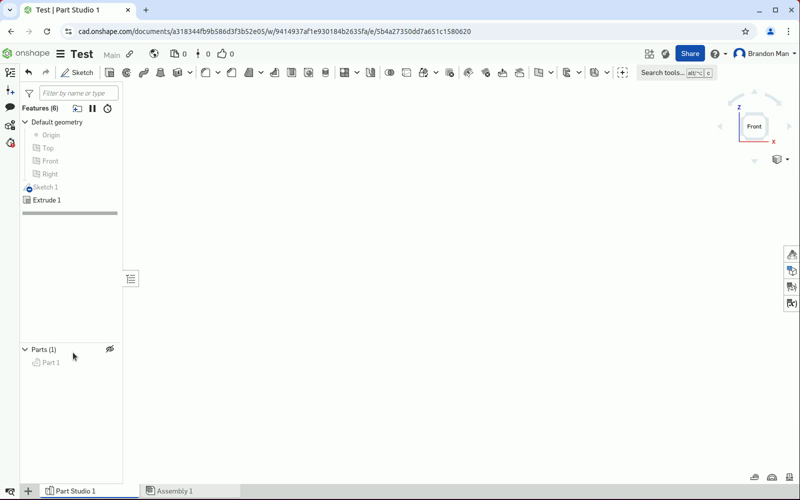
key_down(shift)
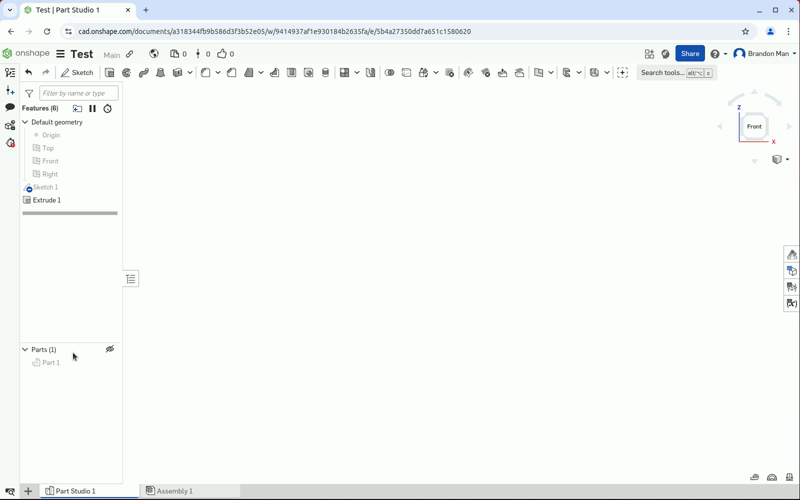
key(left)
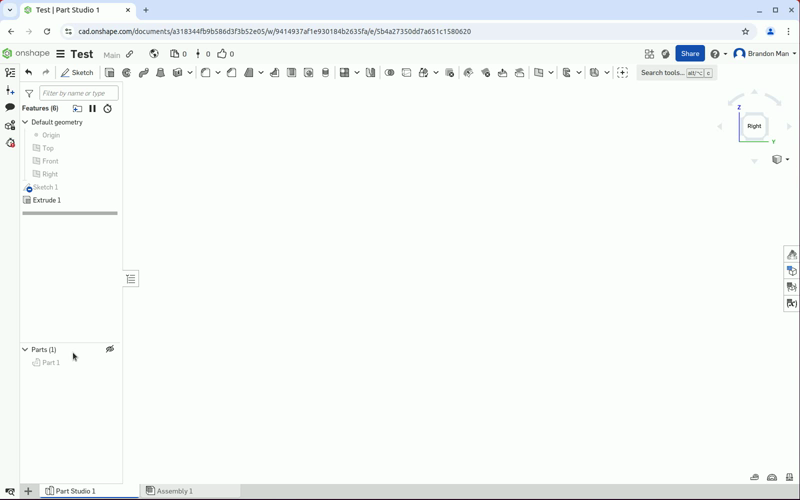
key_up(shift)
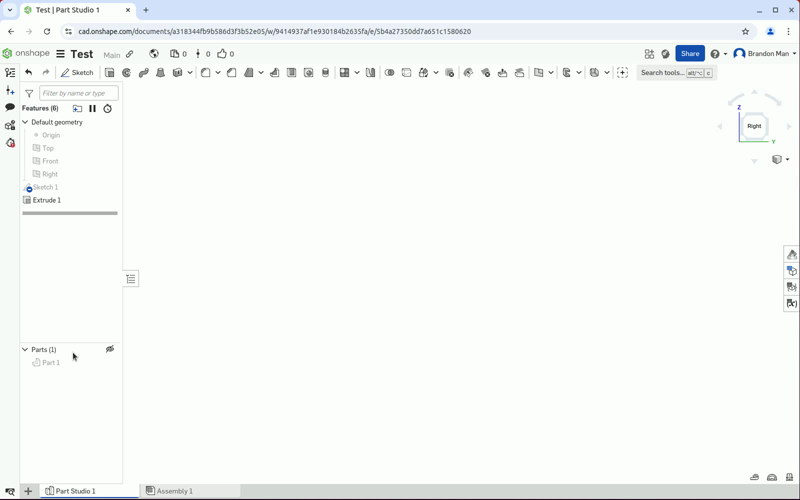
mouse_move(73, 352)
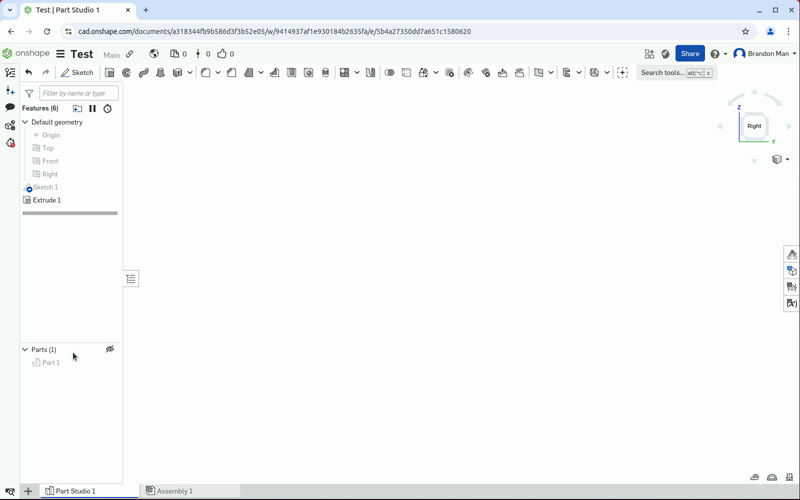
key(shift+y)
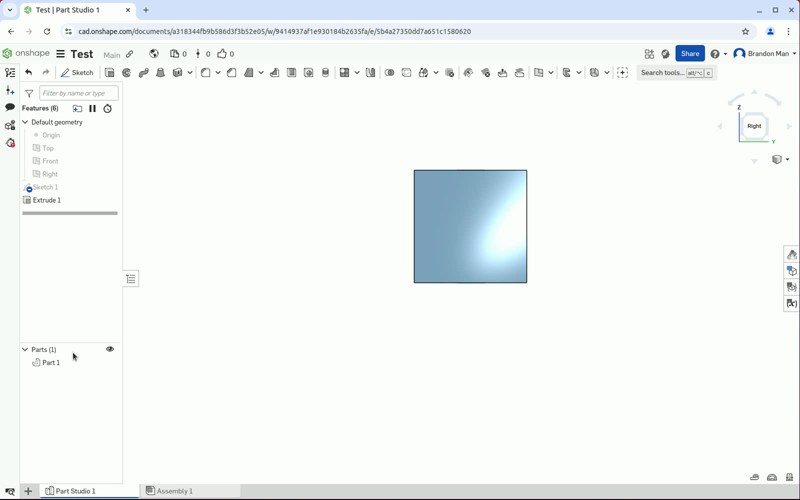
mouse_move(541, 75)
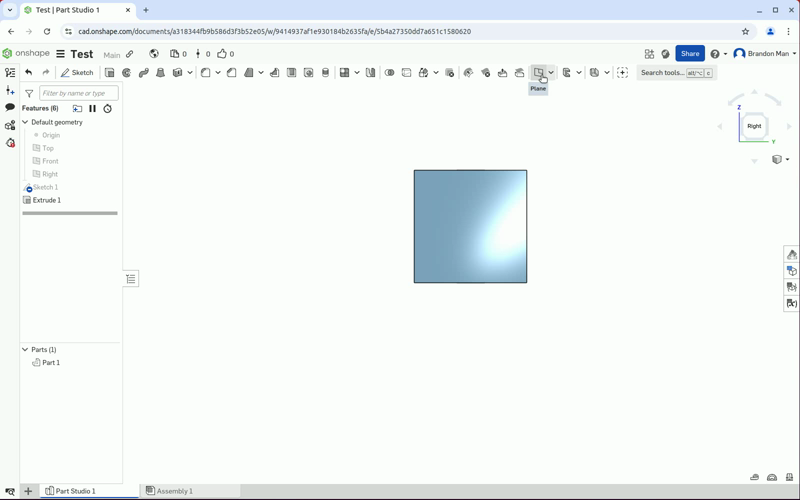
click(541, 75)
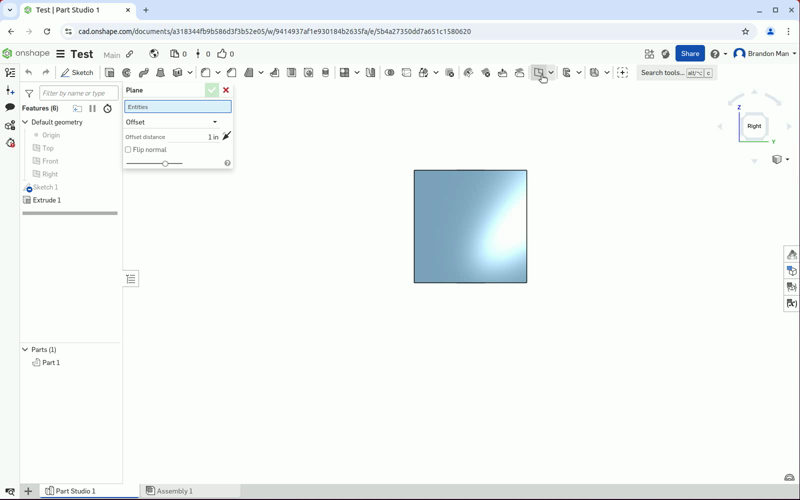
mouse_move(73, 176)
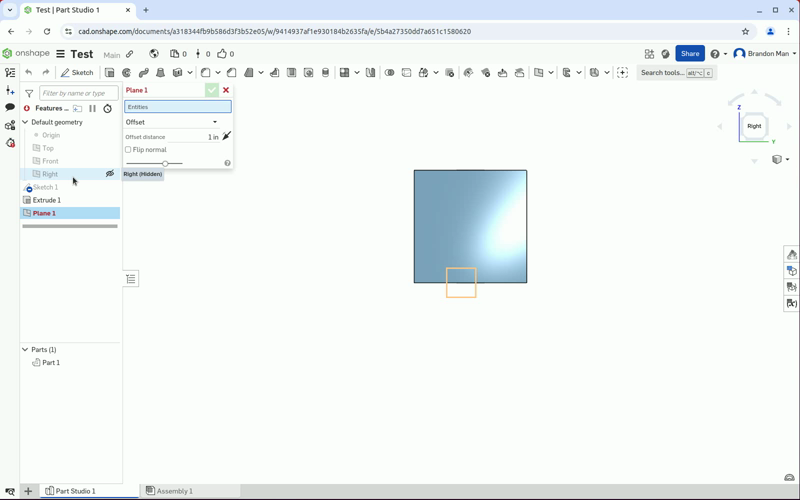
click(73, 176)
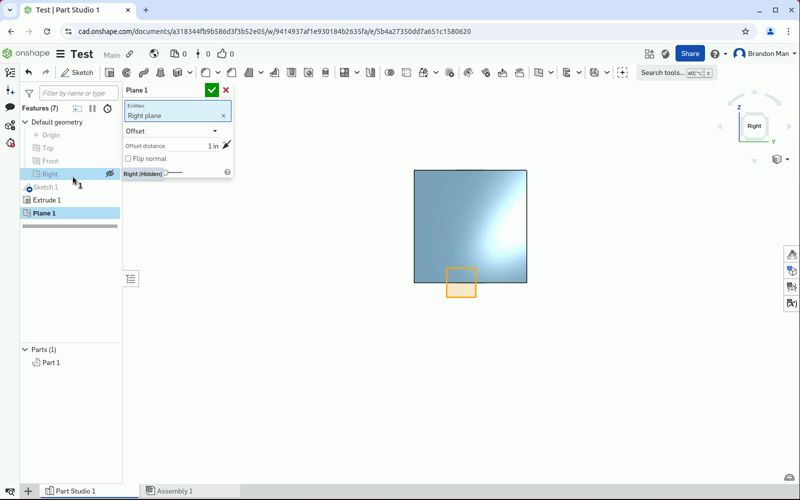
key(tab, 2)
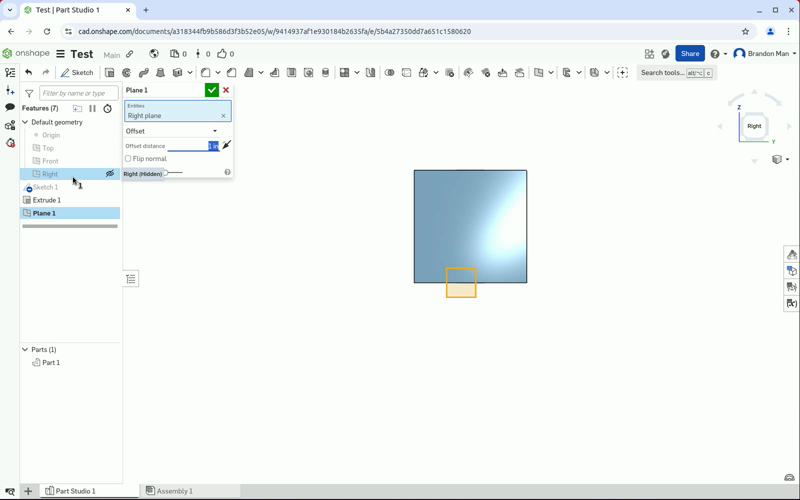
text(14.45)
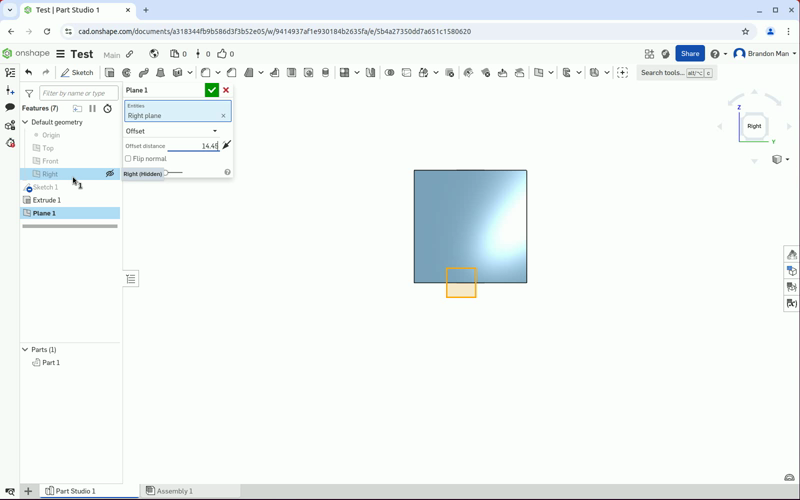
key(enter, 2)
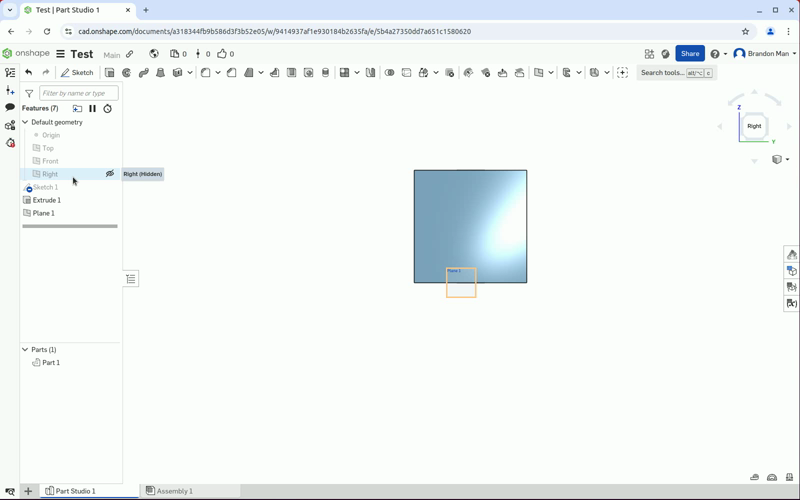
key(shift+s)
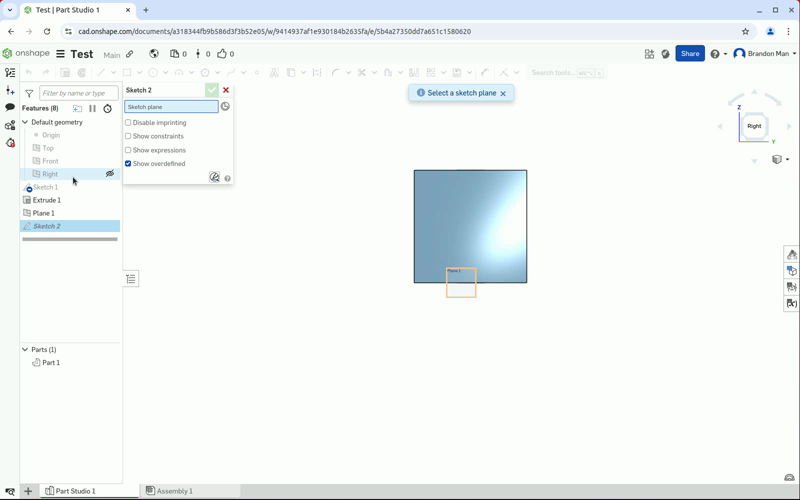
mouse_move(73, 215)
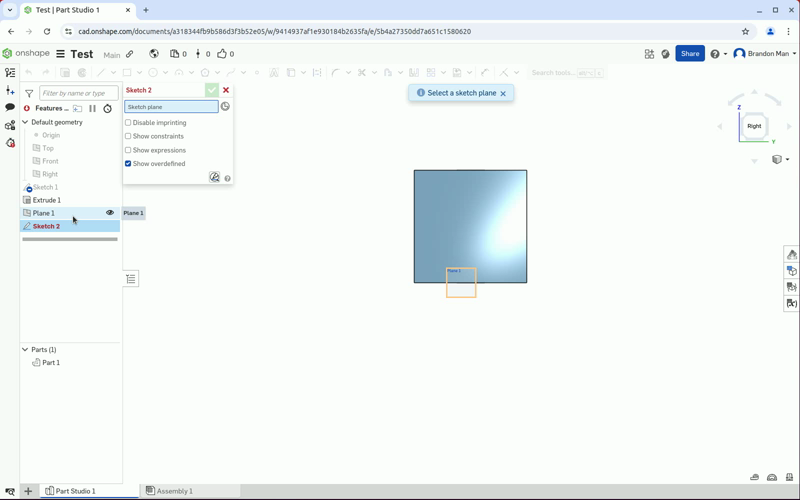
click(73, 215)
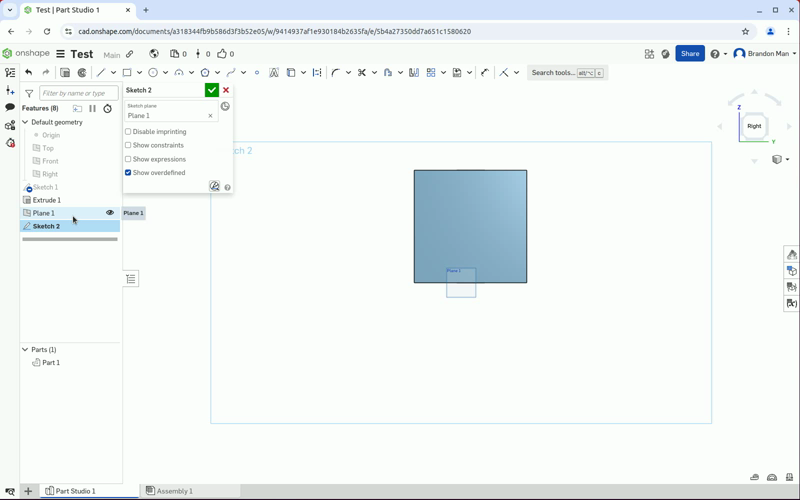
mouse_move(73, 352)
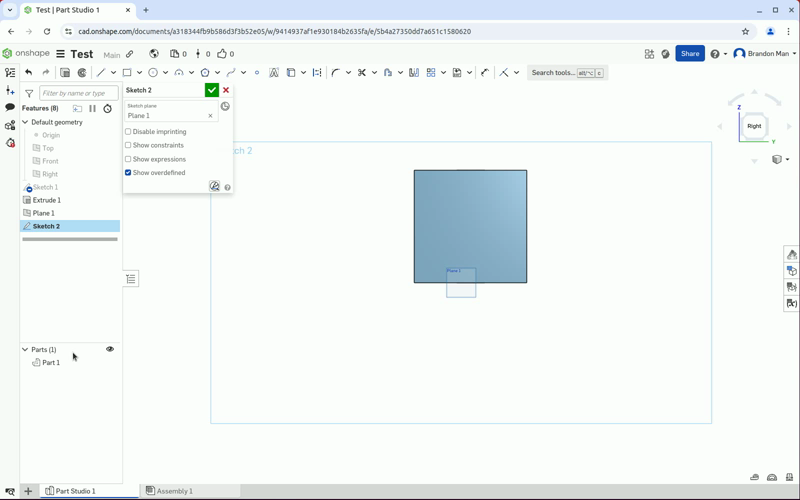
key(y)
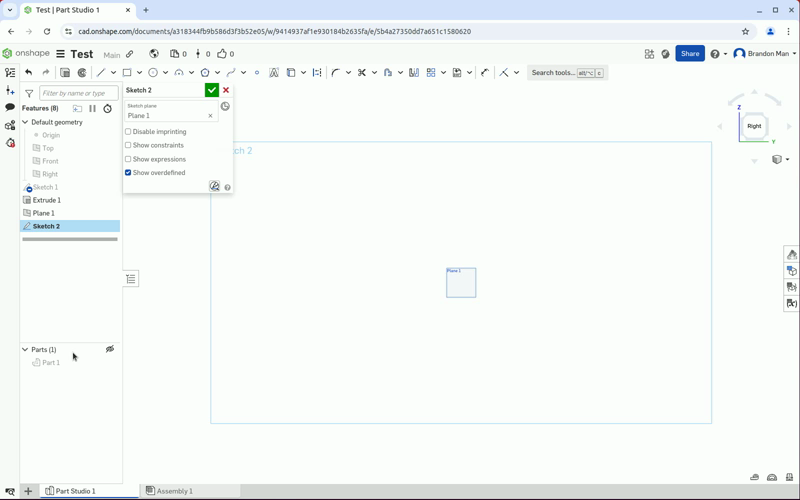
key(c)
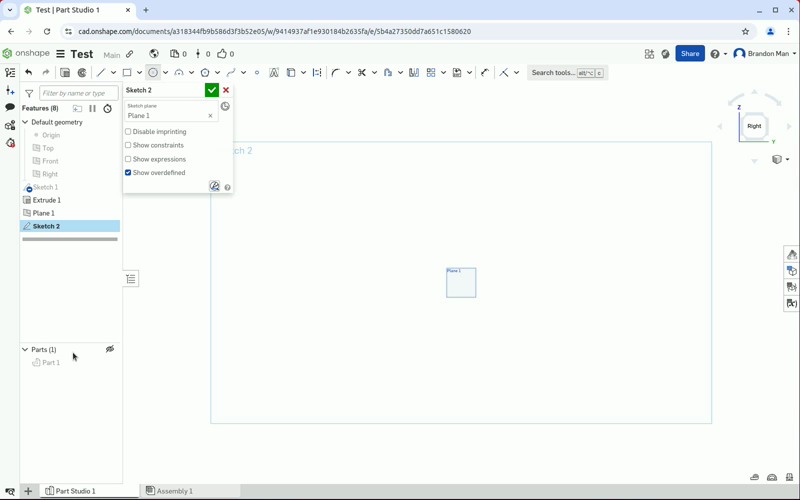
key_down(shift)
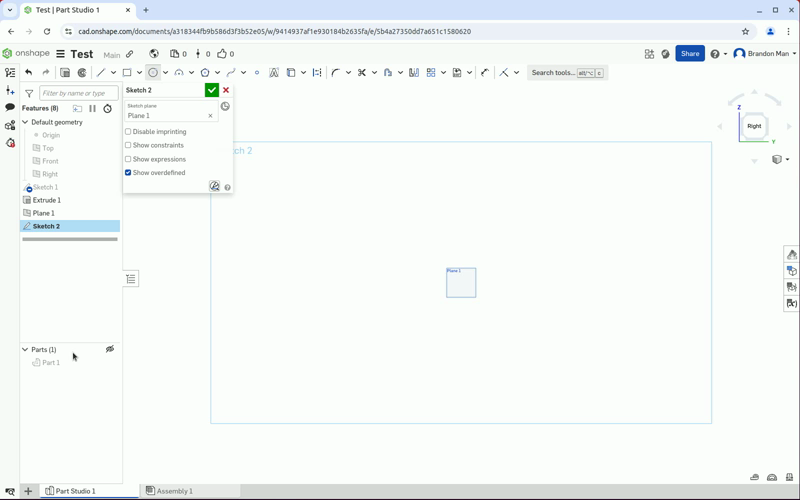
mouse_move(470, 226)
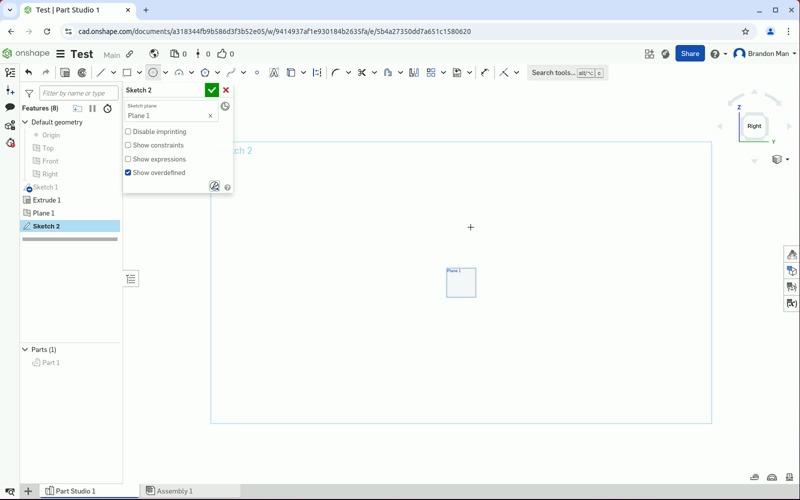
click(470, 226)
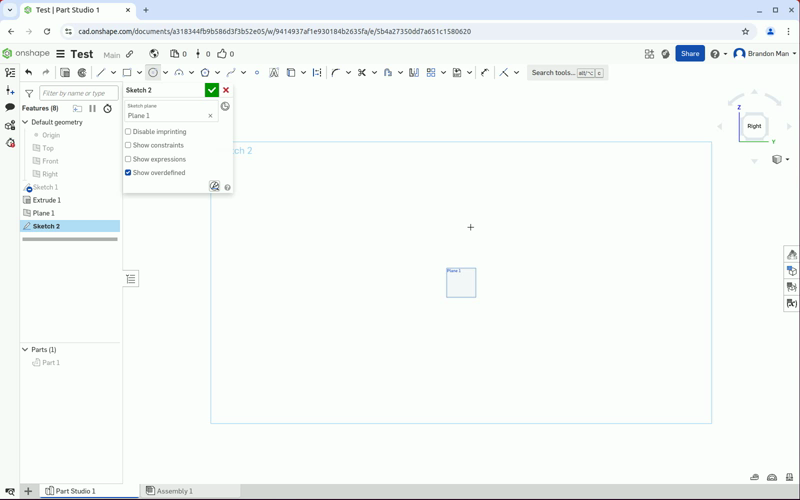
key_up(shift)
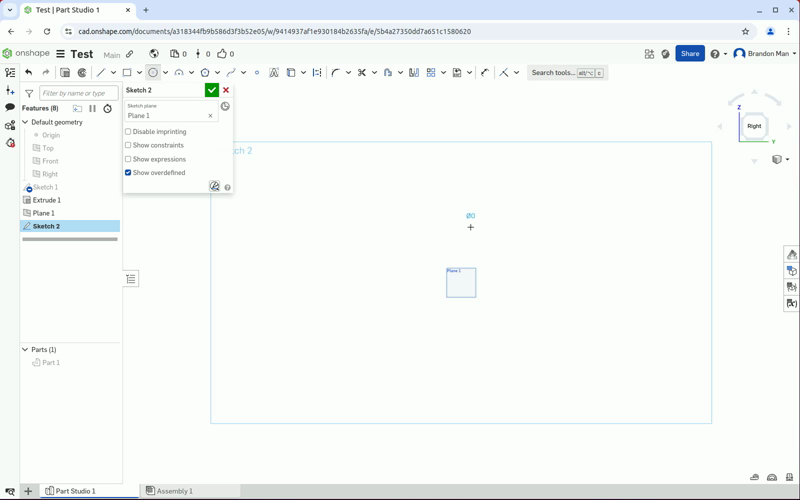
mouse_move(485, 226)
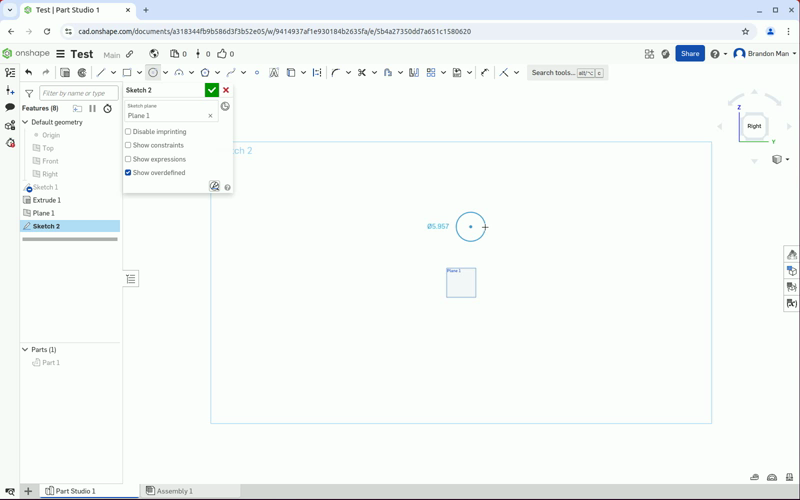
click(485, 226)
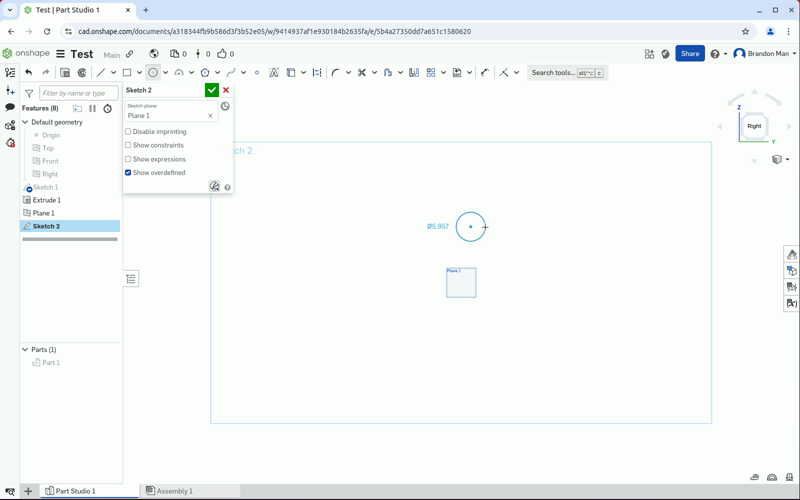
key(esc)
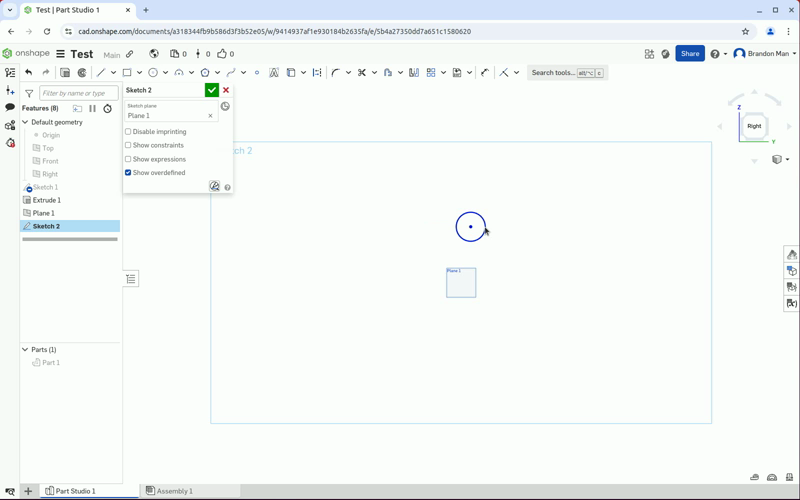
mouse_move(469, 225)
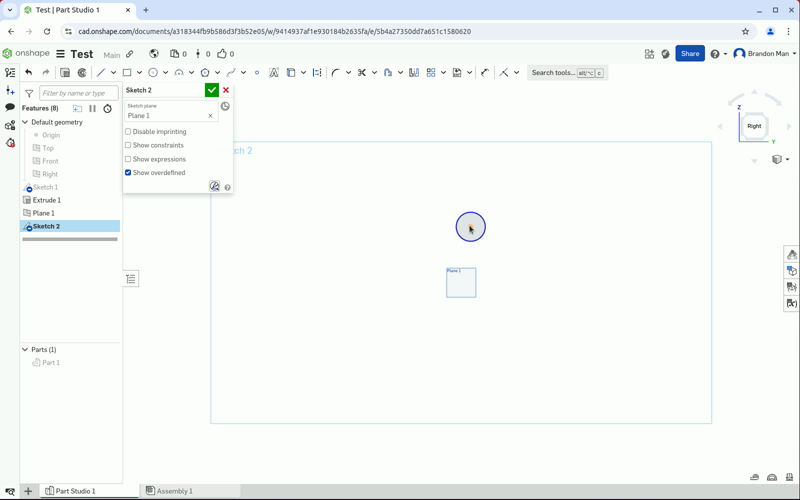
scroll(6)
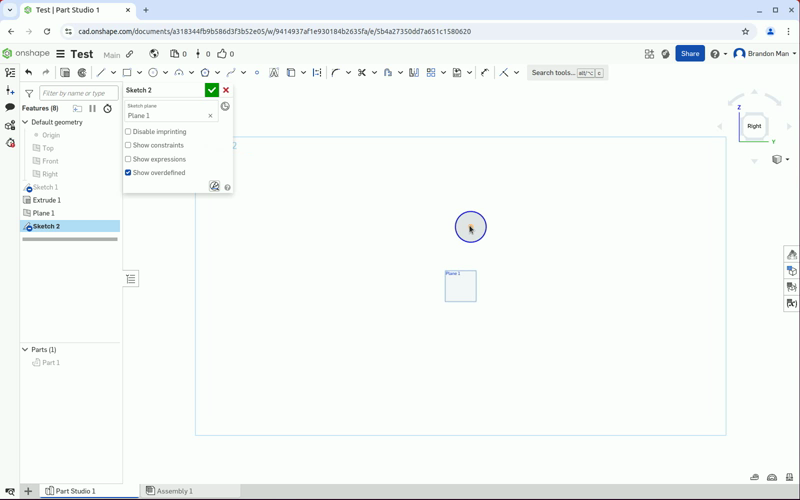
scroll(6)
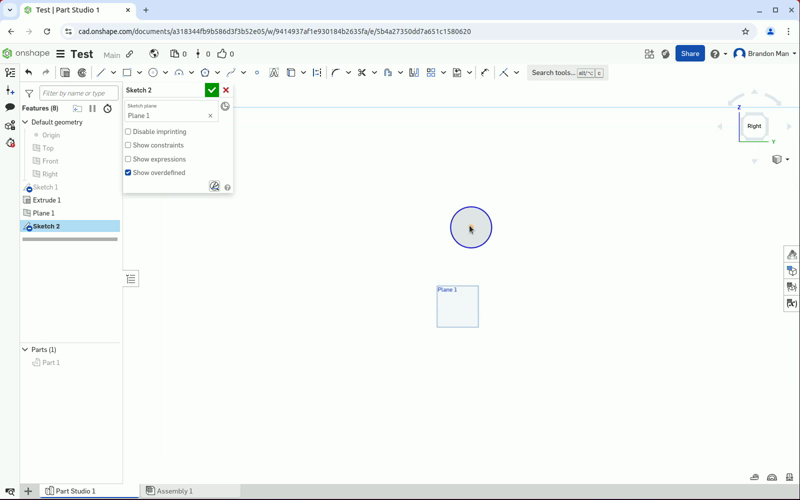
scroll(6)
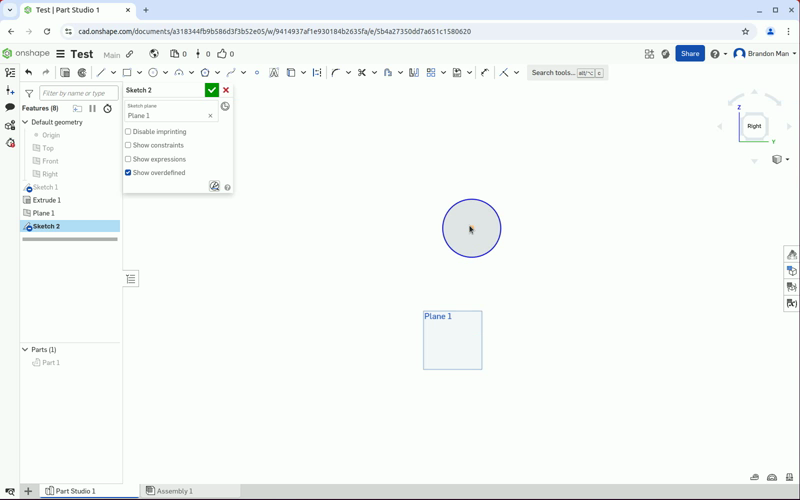
scroll(6)
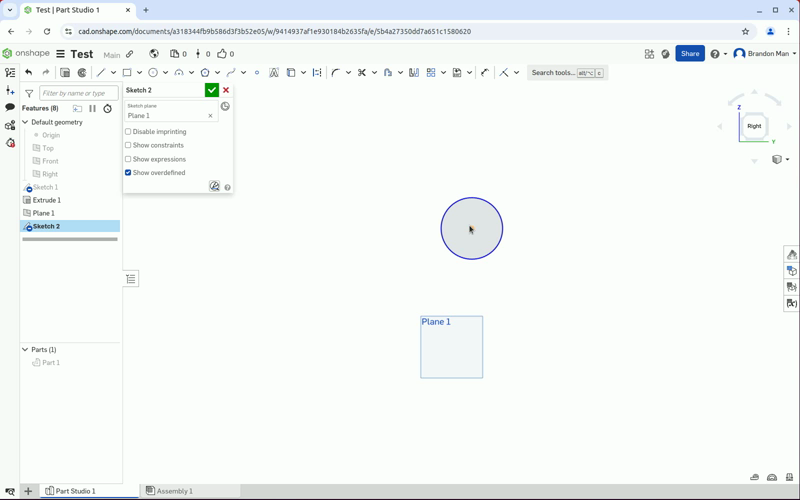
scroll(6)
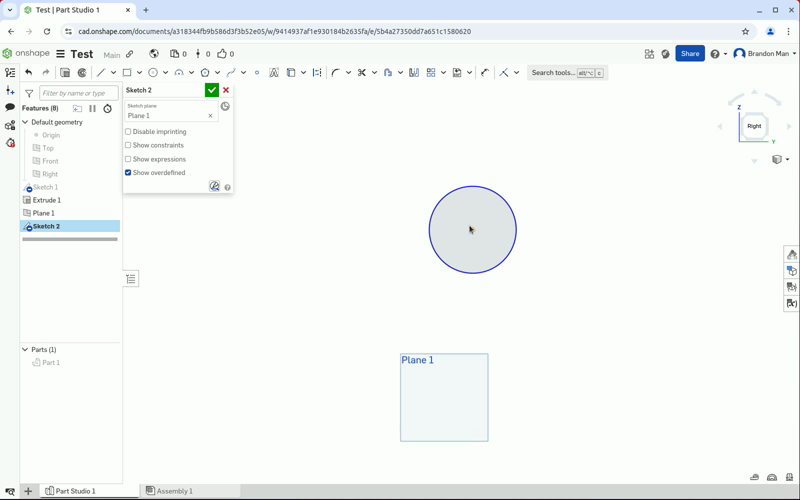
scroll(6)
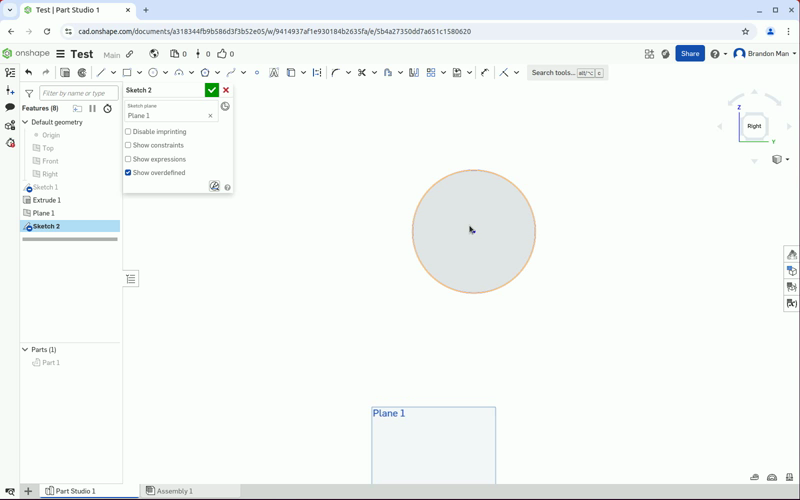
scroll(6)
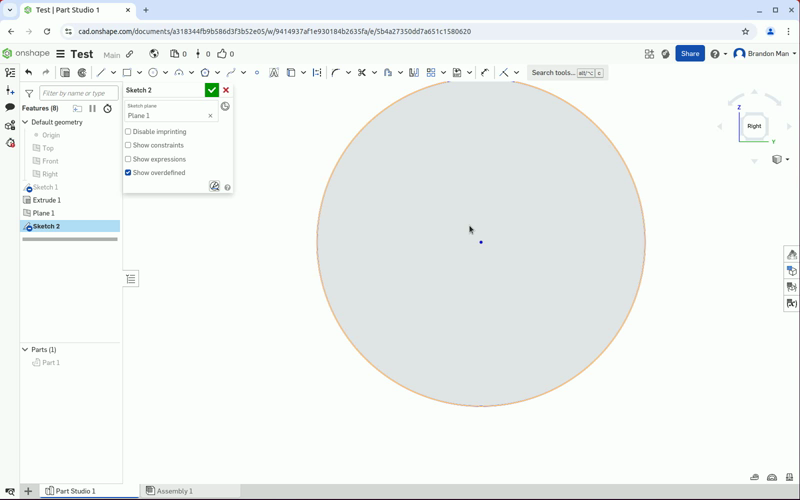
click(469, 225)
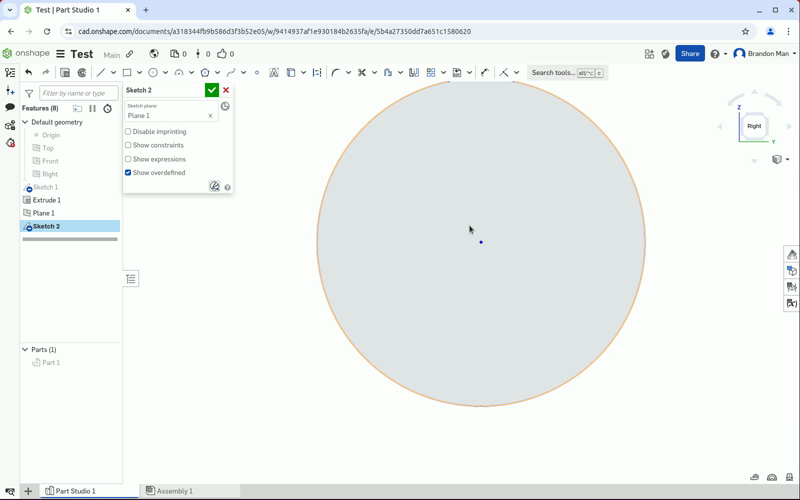
scroll(-6)
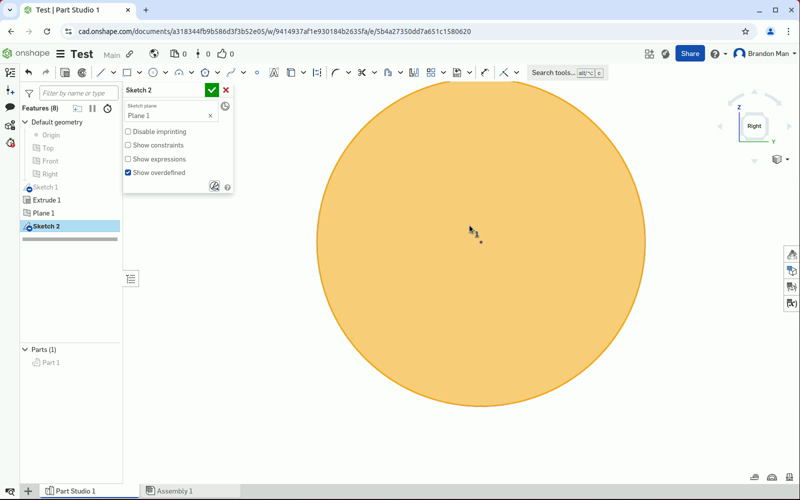
scroll(-6)
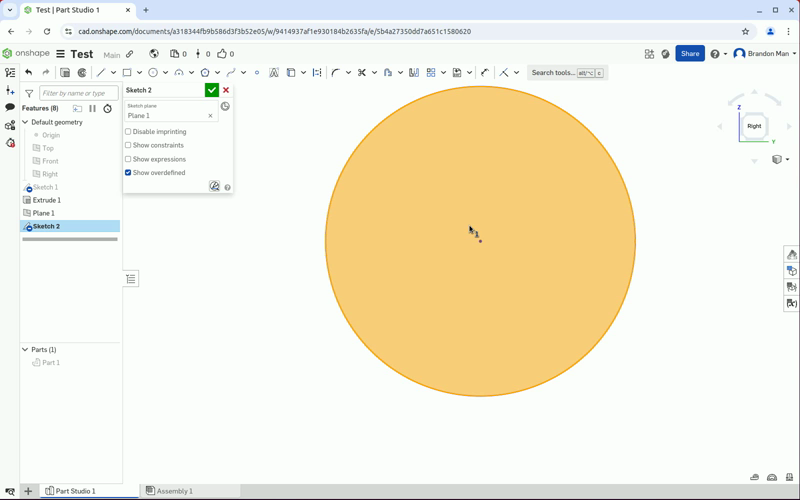
scroll(-6)
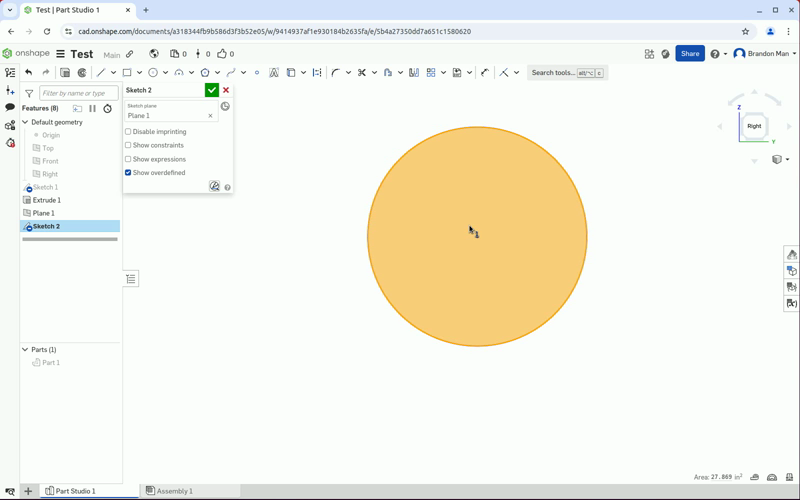
scroll(-6)
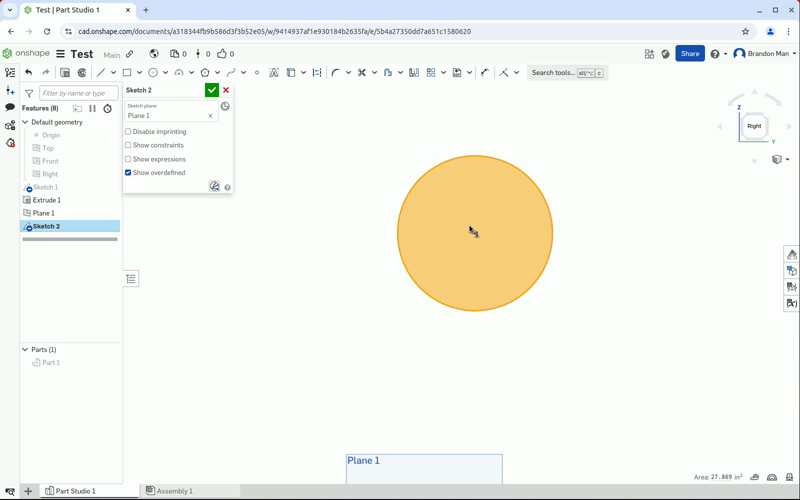
scroll(-6)
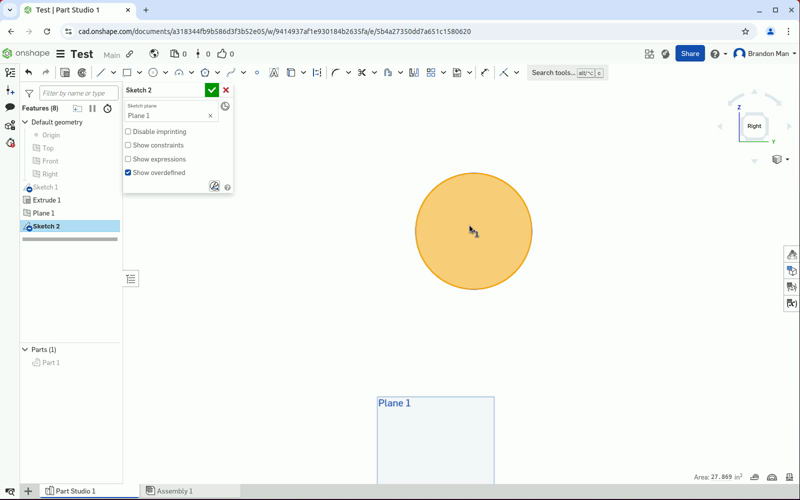
scroll(-6)
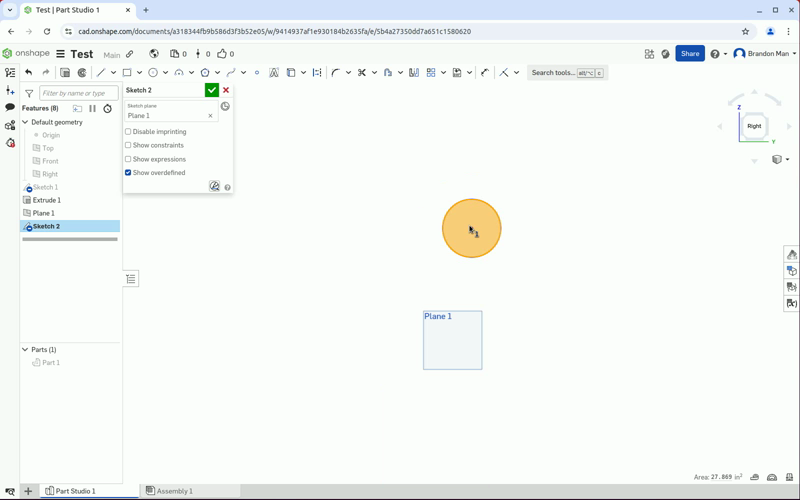
scroll(-6)
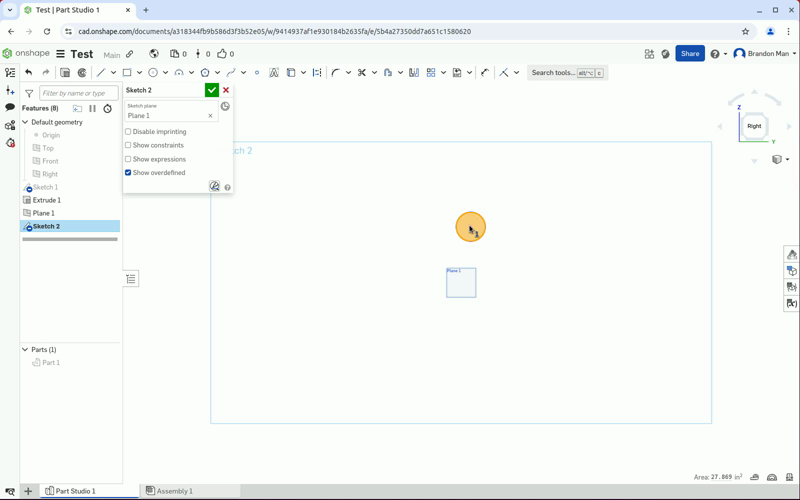
mouse_move(73, 352)
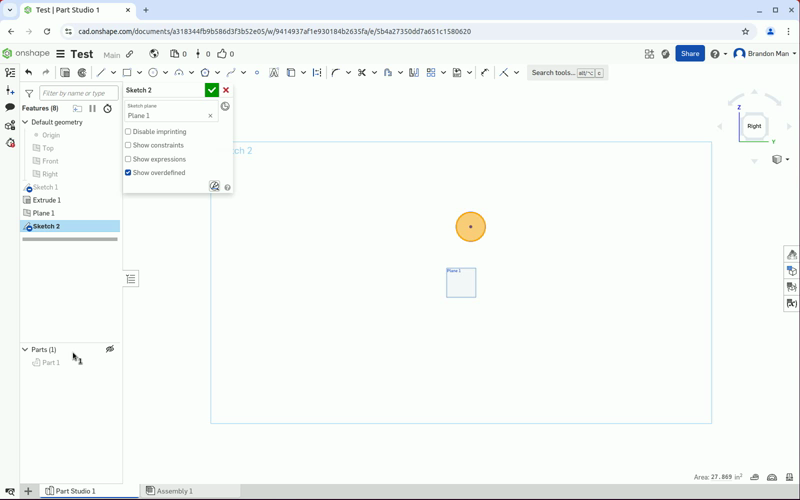
key(shift+y)
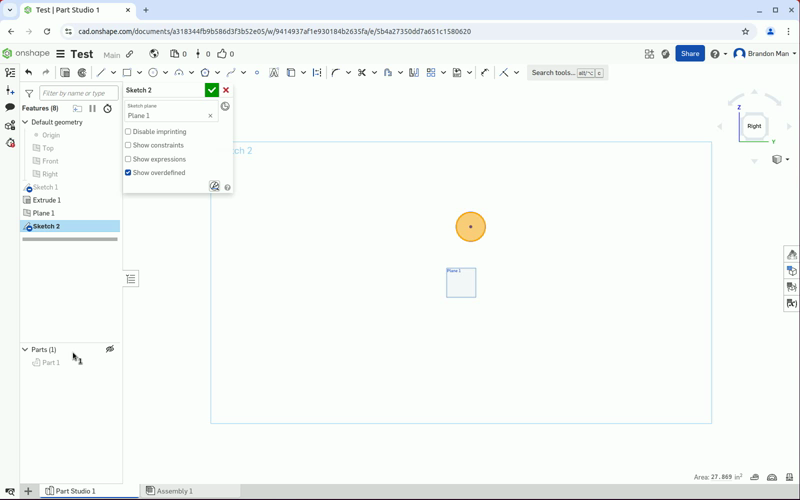
key(shift+e)
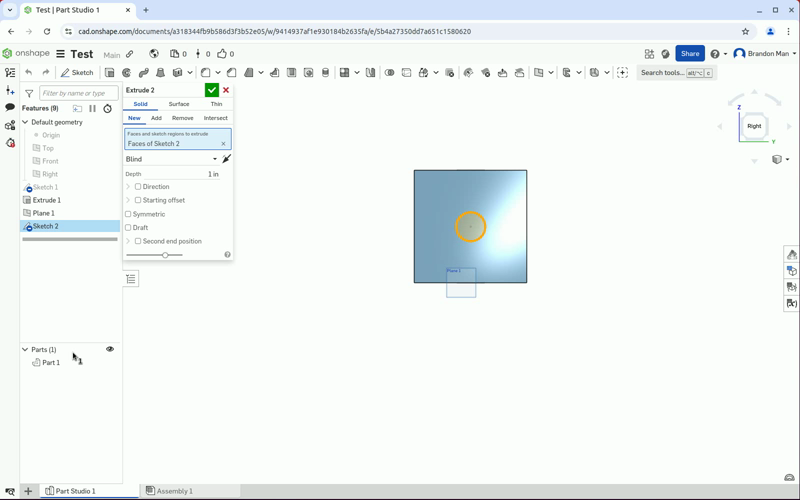
mouse_move(143, 106)
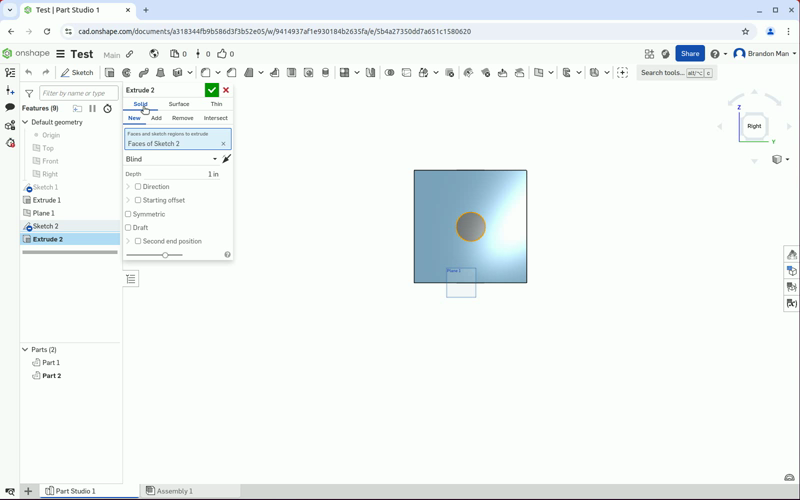
click(143, 106)
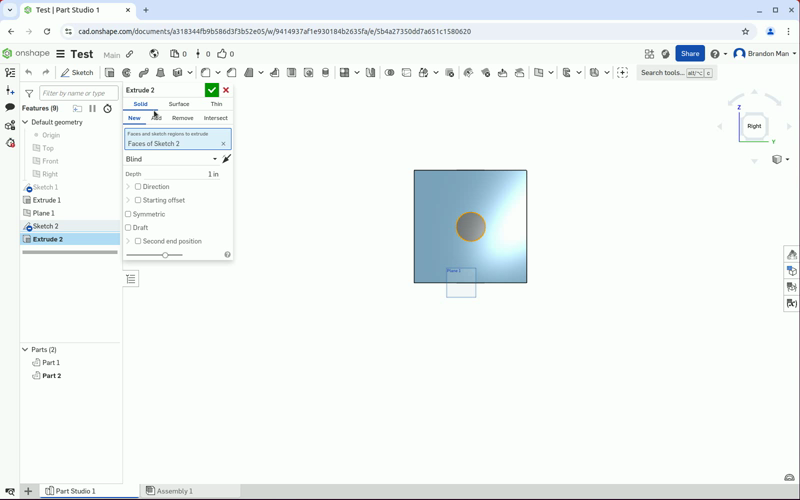
mouse_move(186, 120)
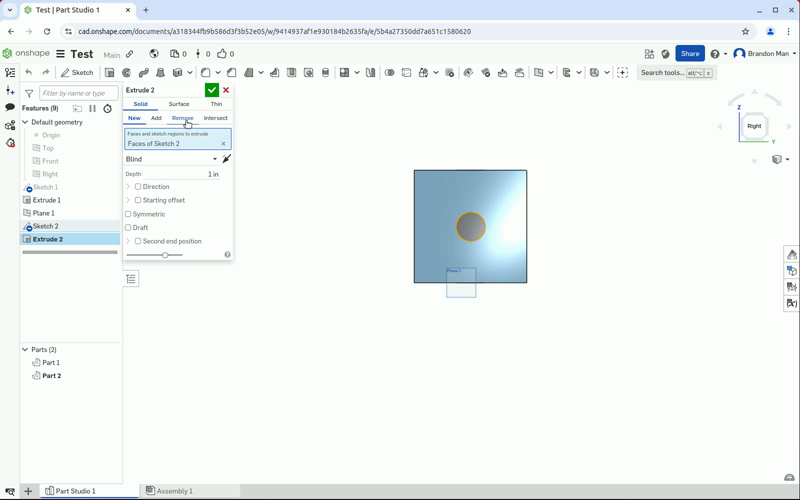
click(186, 120)
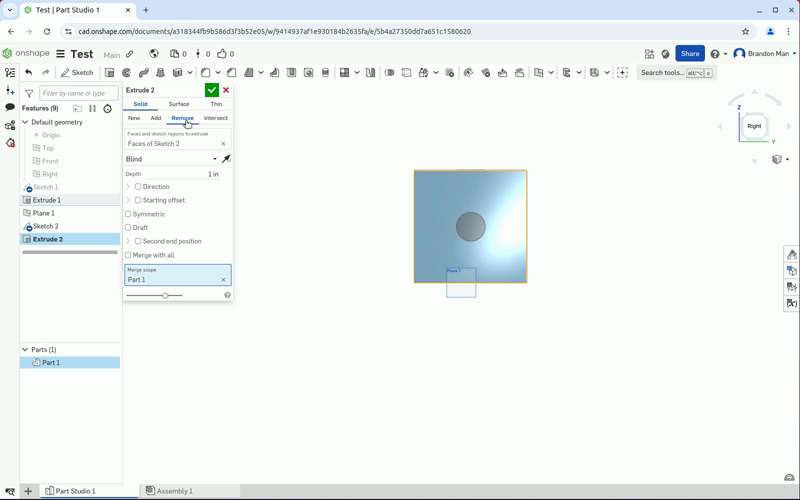
key(tab, 4)
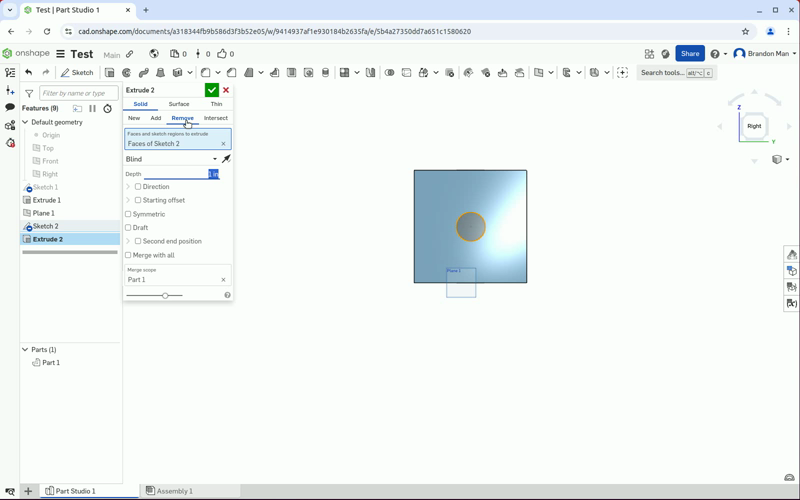
text(15.165)
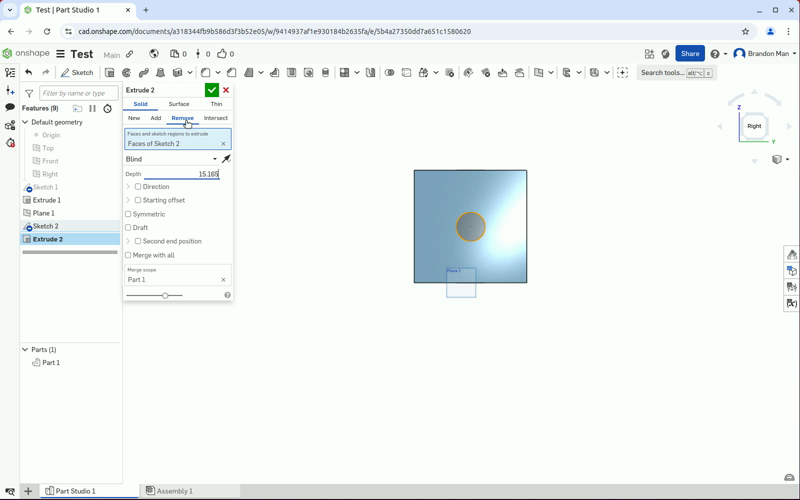
key(tab, 6)
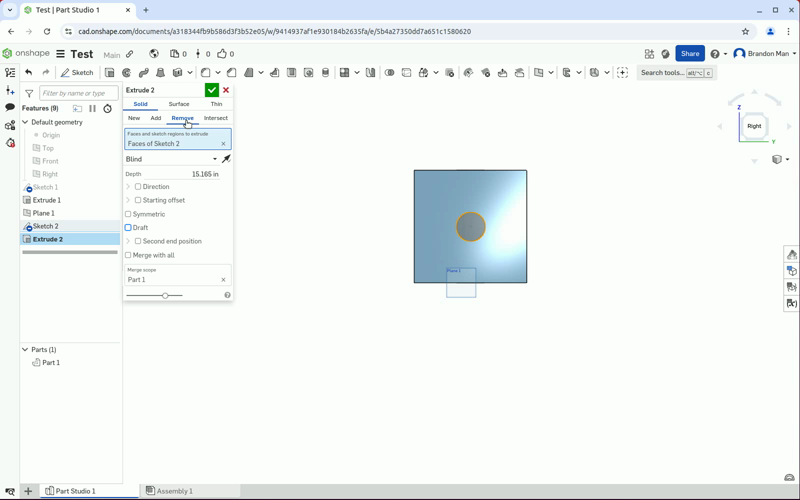
key(space)
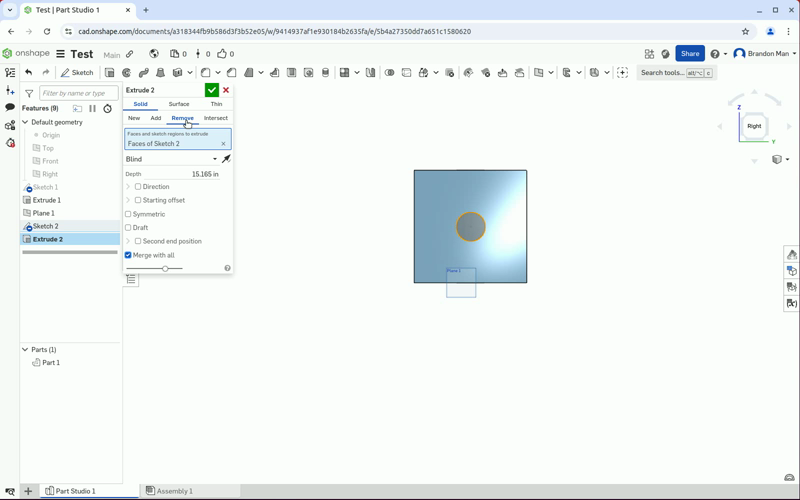
key(enter)
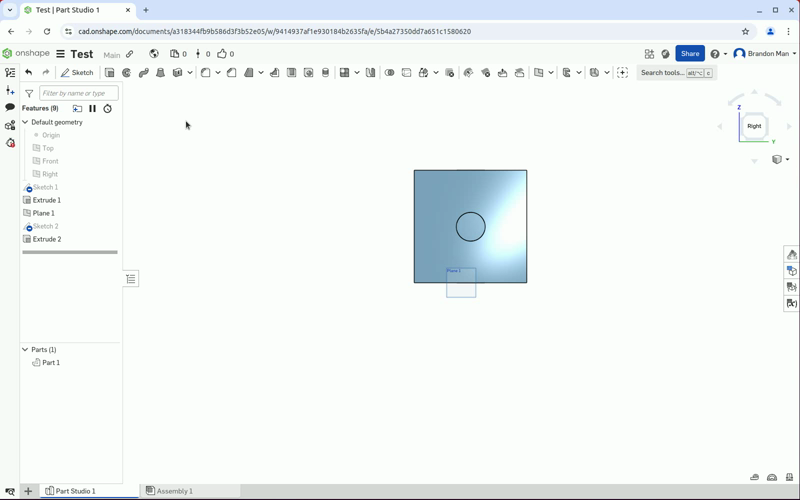
key(shift+h)
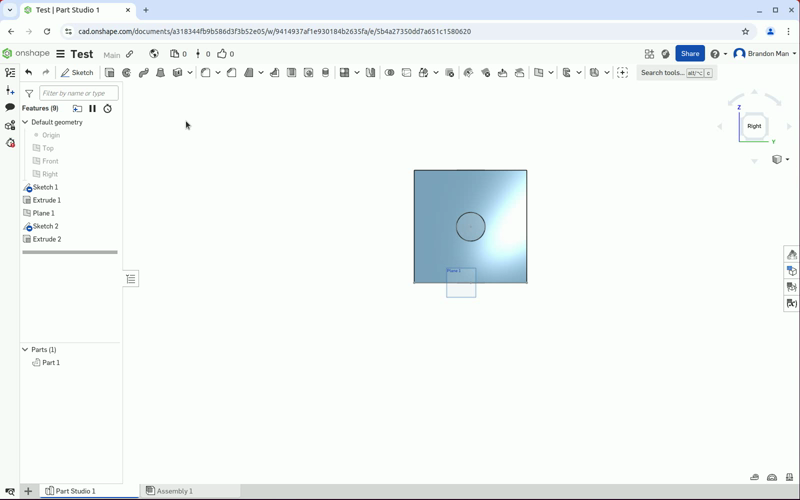
key(shift+h)
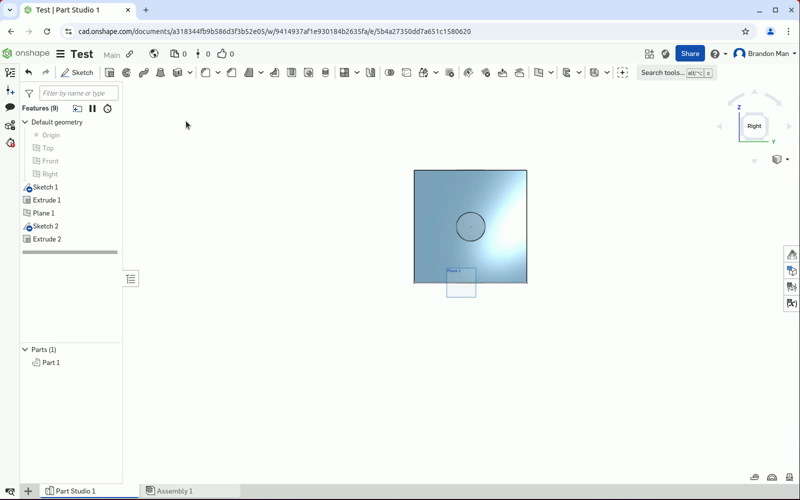
key(shift+7)
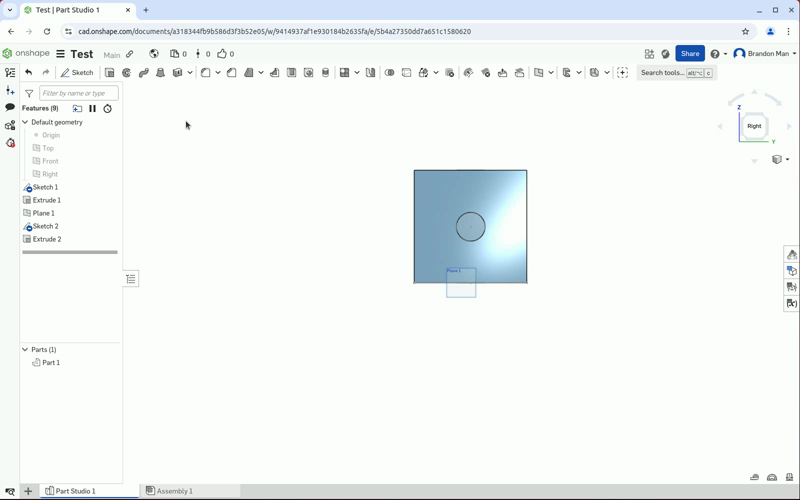
key(right, 2)
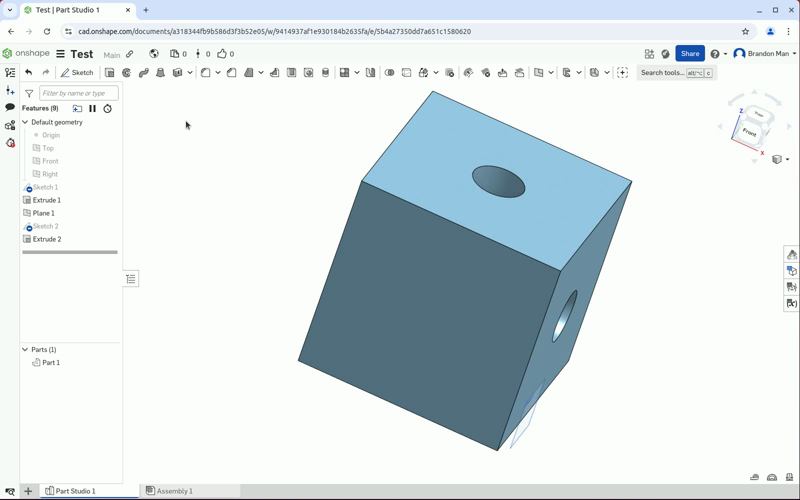
key(down, 2)
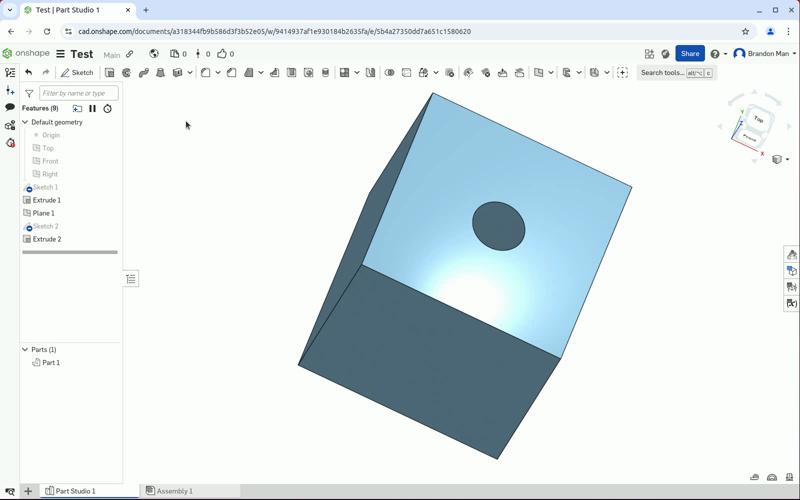
key(up, 2)
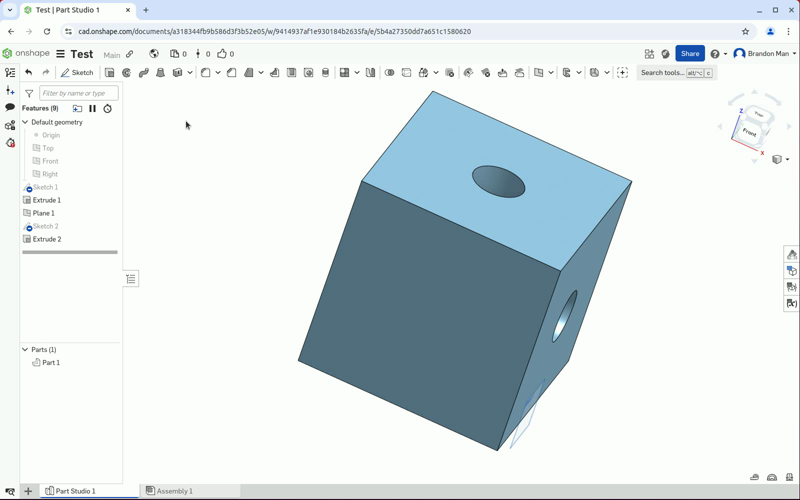
key(left, 2)
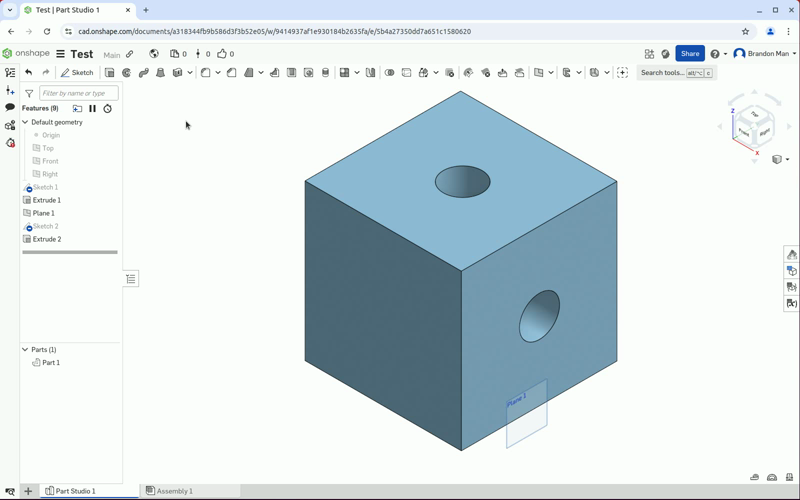
mouse_move(73, 189)
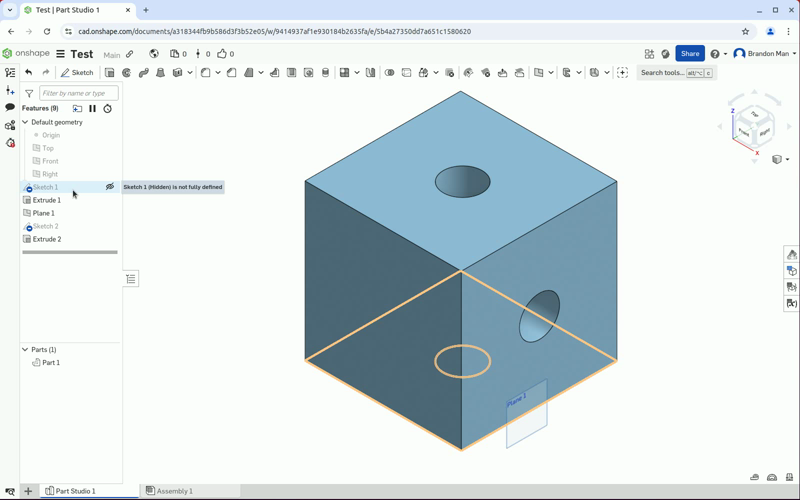
click(73, 189)